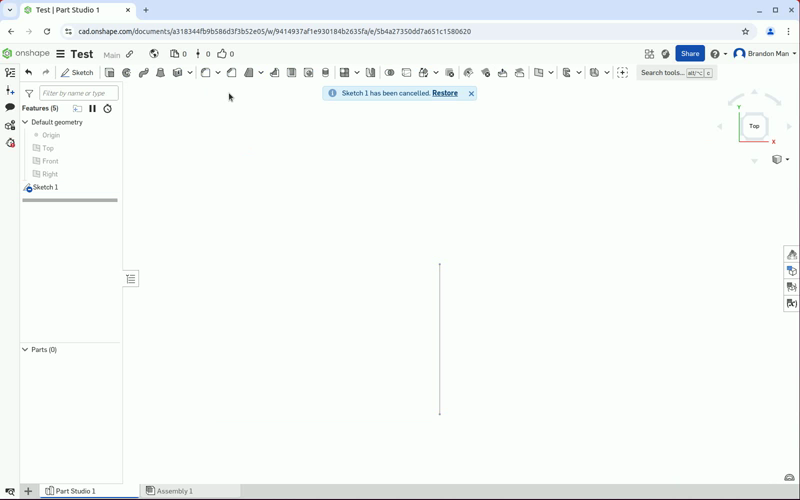
key(shift+h)
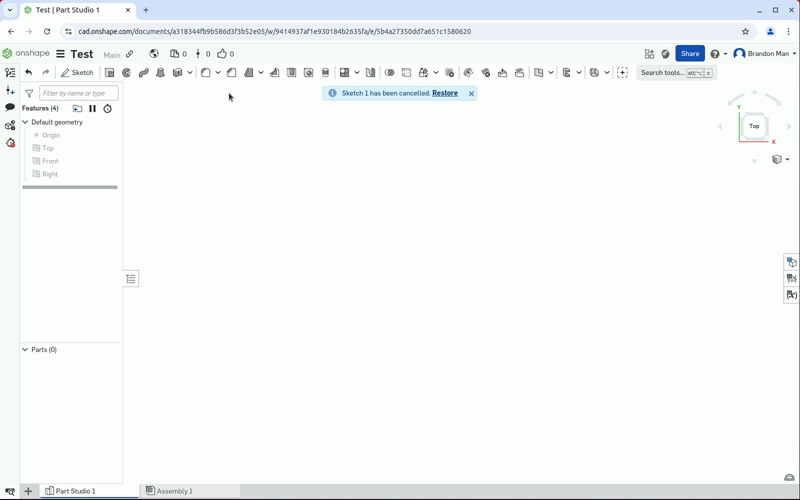
mouse_move(73, 352)
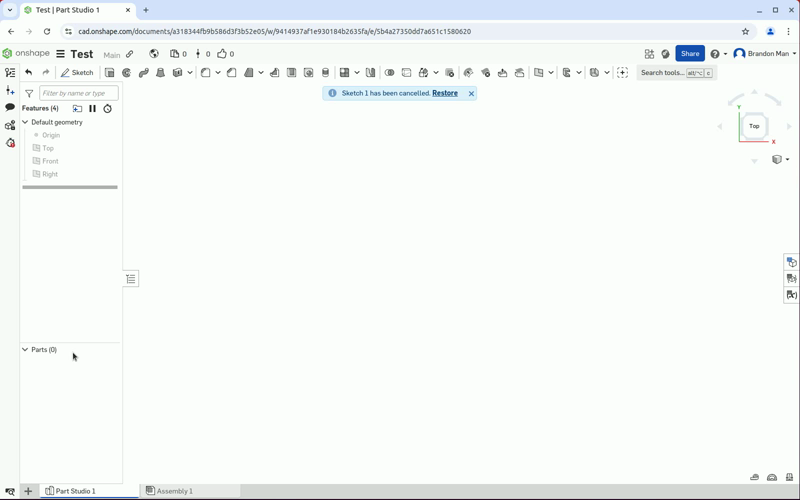
key(y)
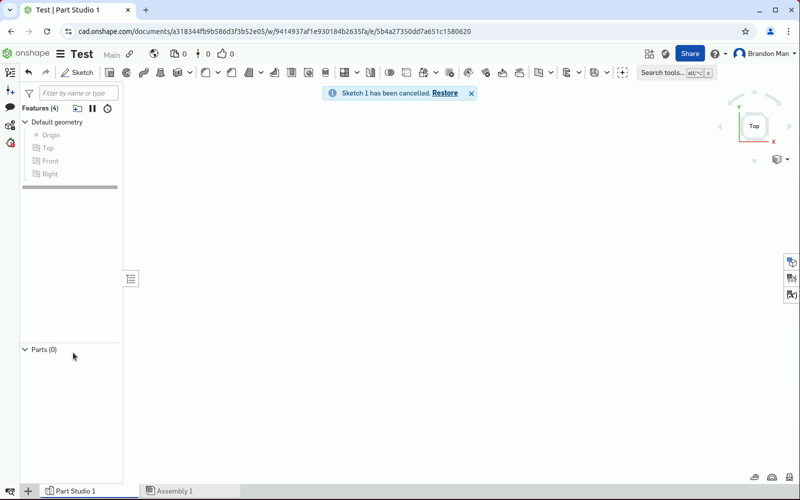
key(shift+p)
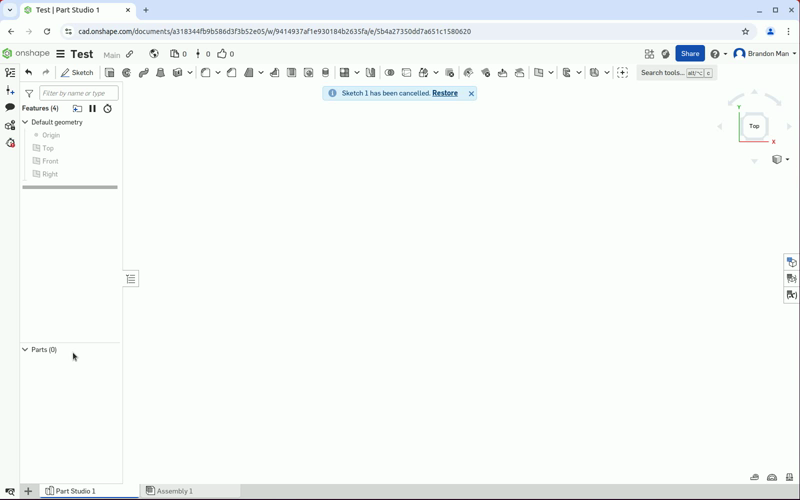
key(space)
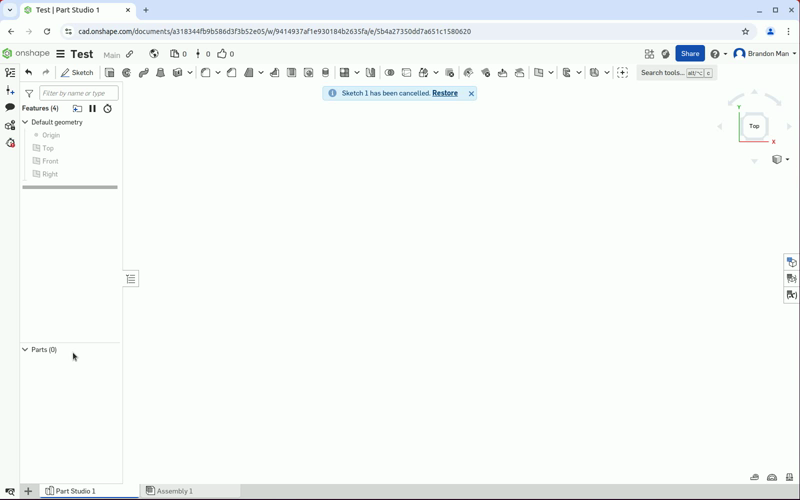
key_down(shift)
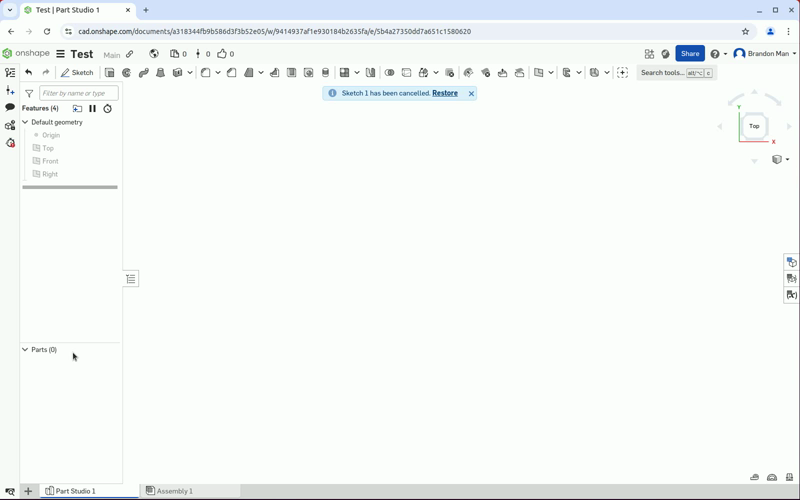
key(up)
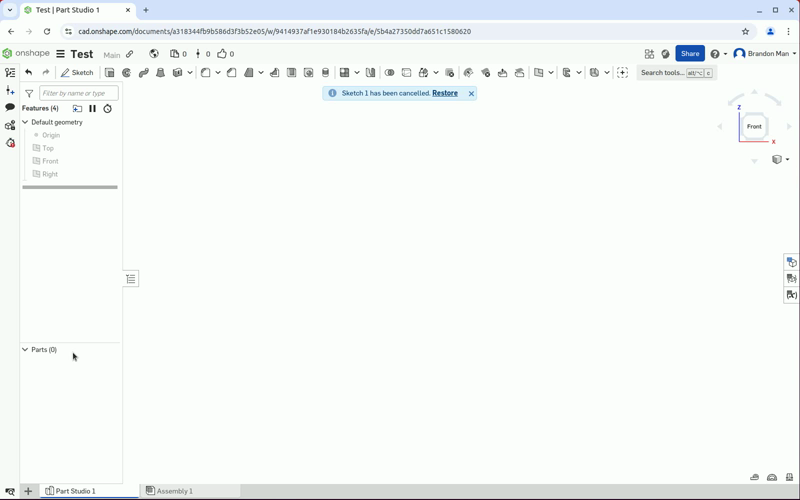
key_up(shift)
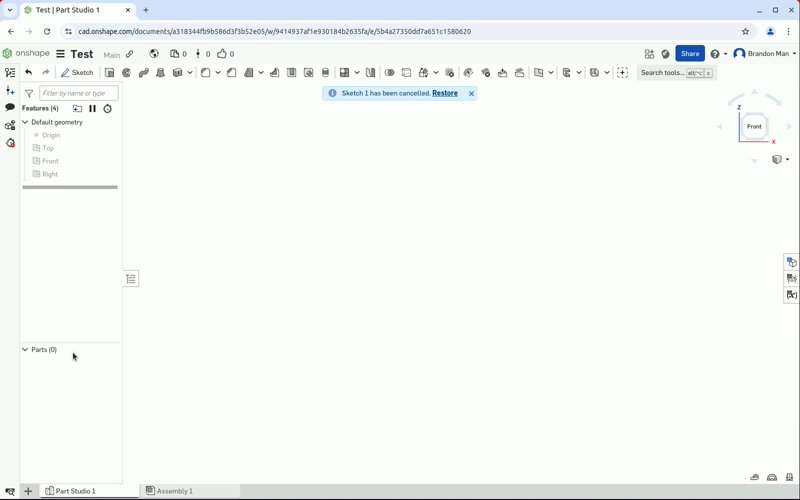
mouse_move(73, 352)
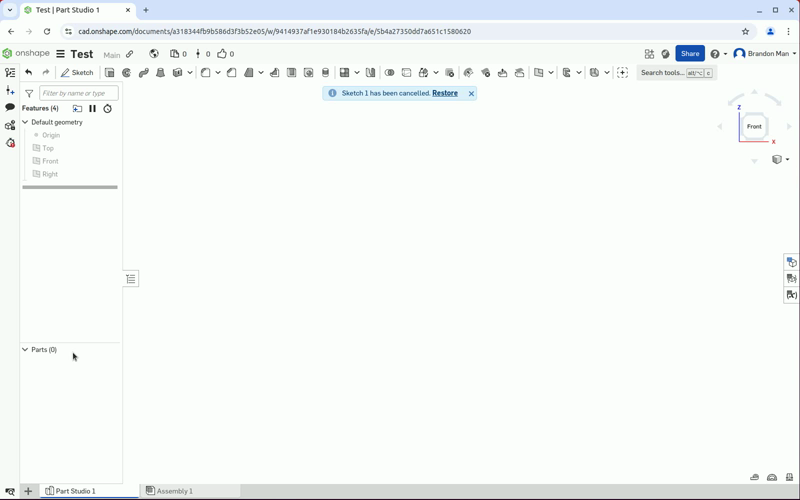
key(shift+y)
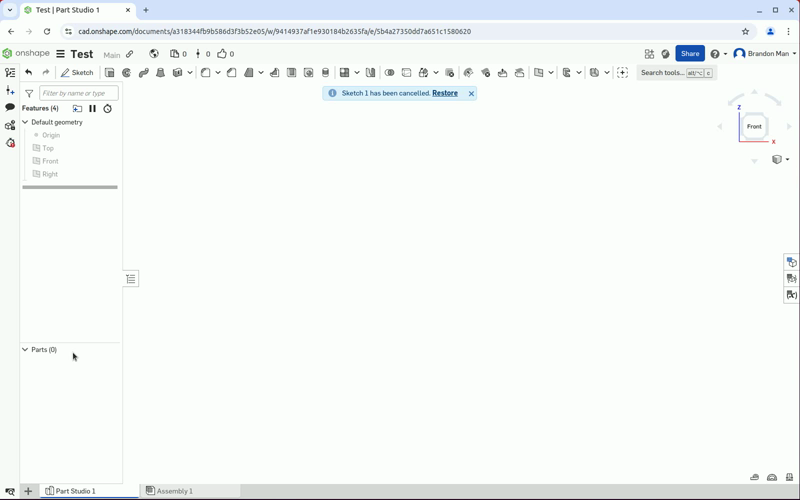
key(shift+s)
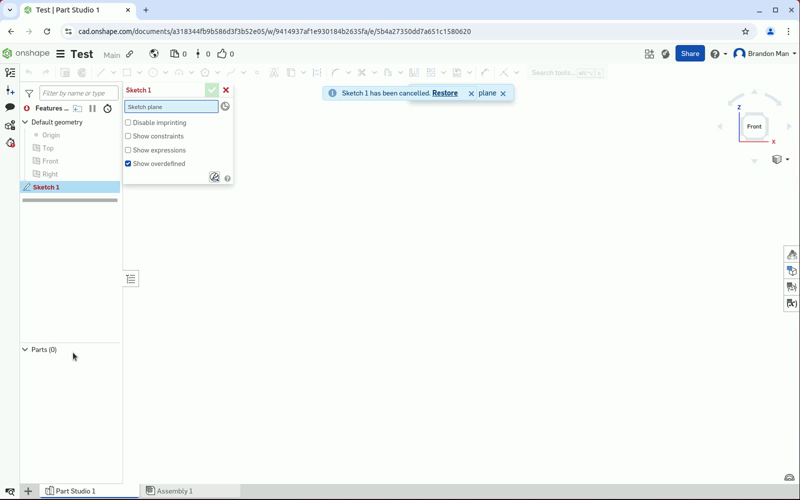
mouse_move(73, 163)
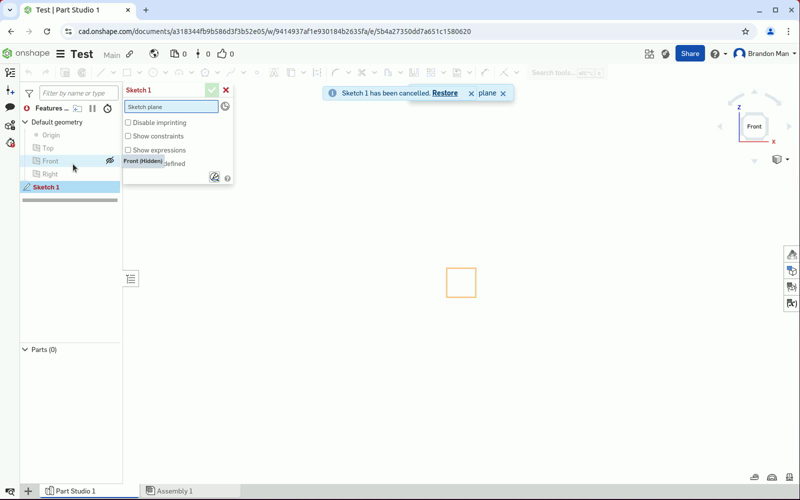
click(73, 163)
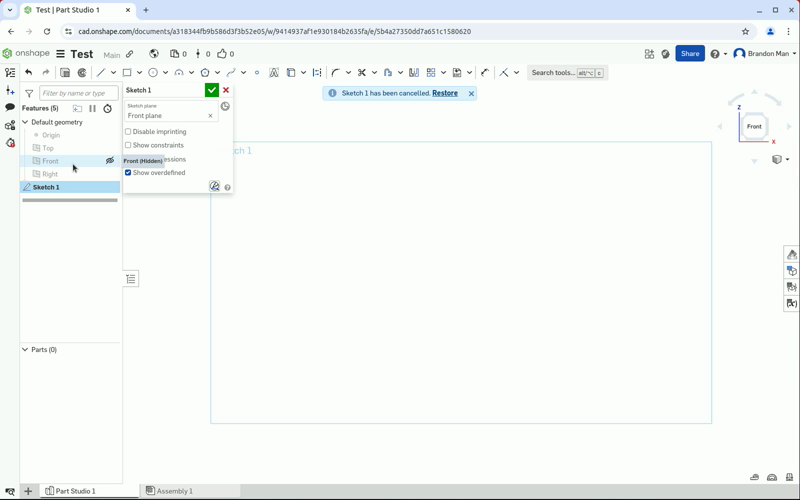
mouse_move(73, 352)
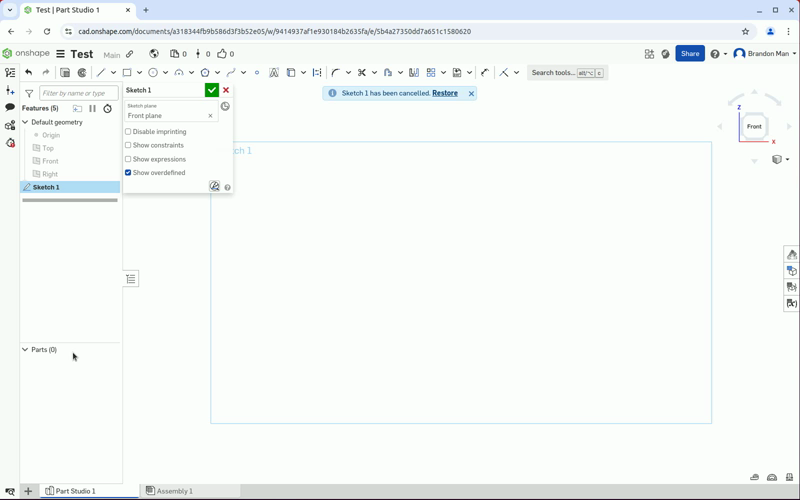
key(y)
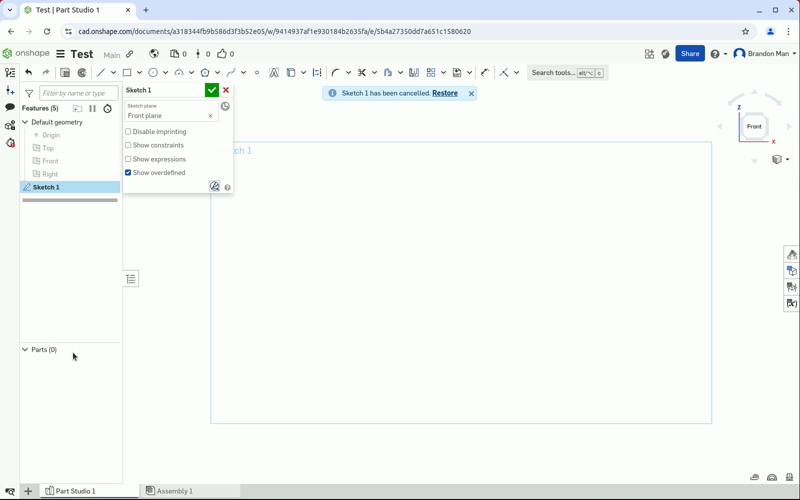
key(l)
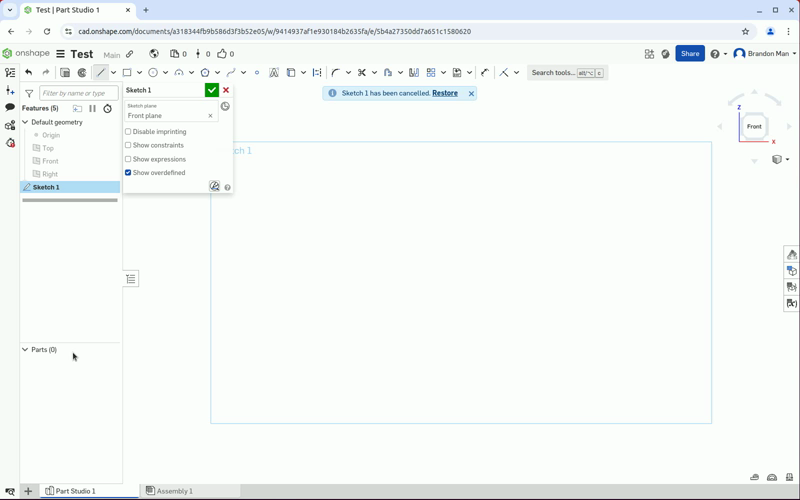
key_down(shift)
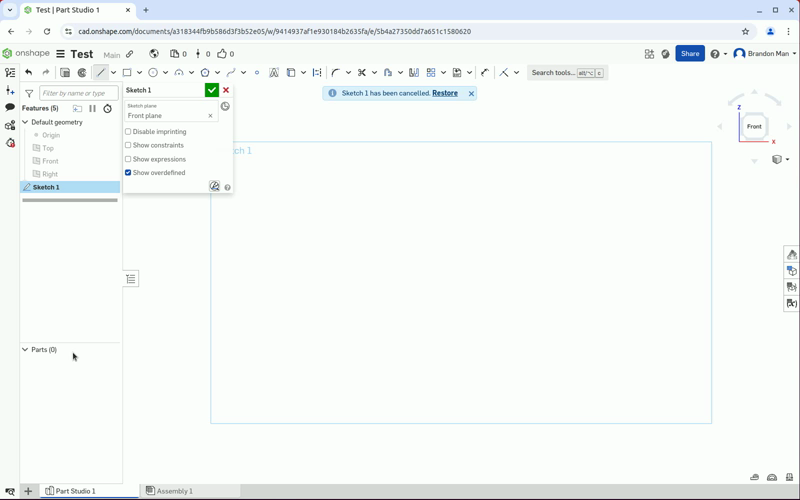
mouse_move(368, 348)
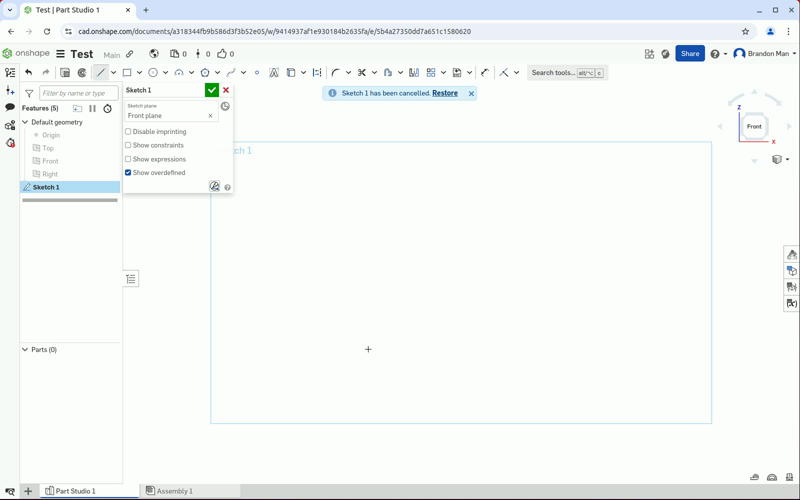
click(368, 348)
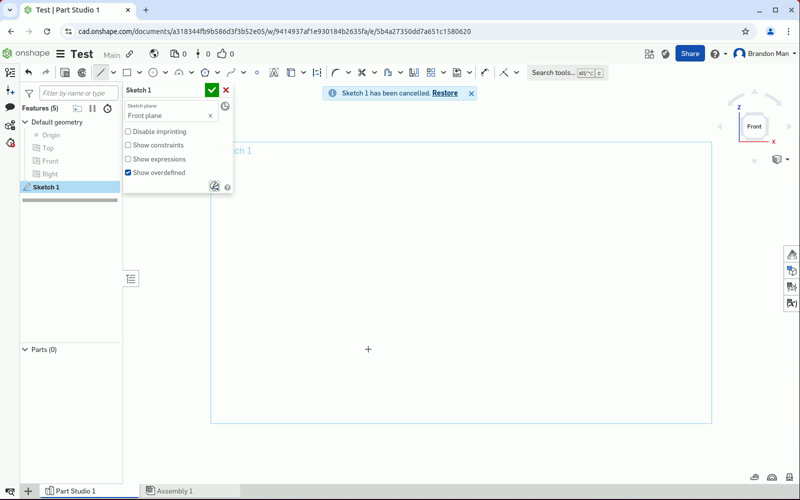
key_up(shift)
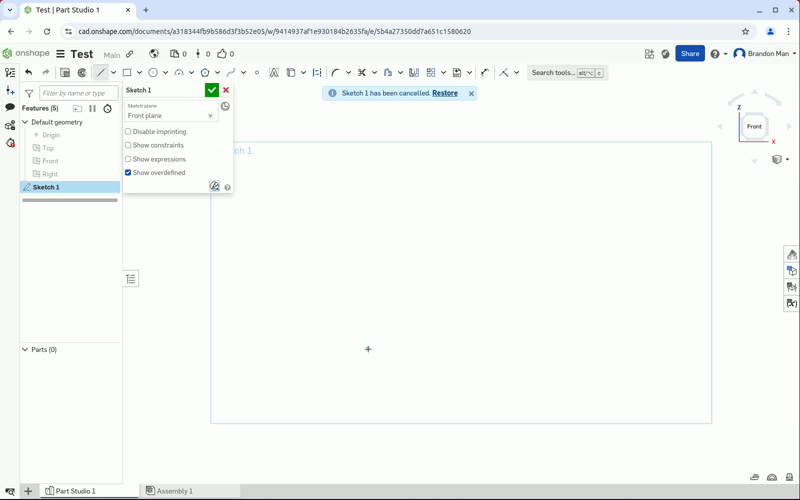
key_down(shift)
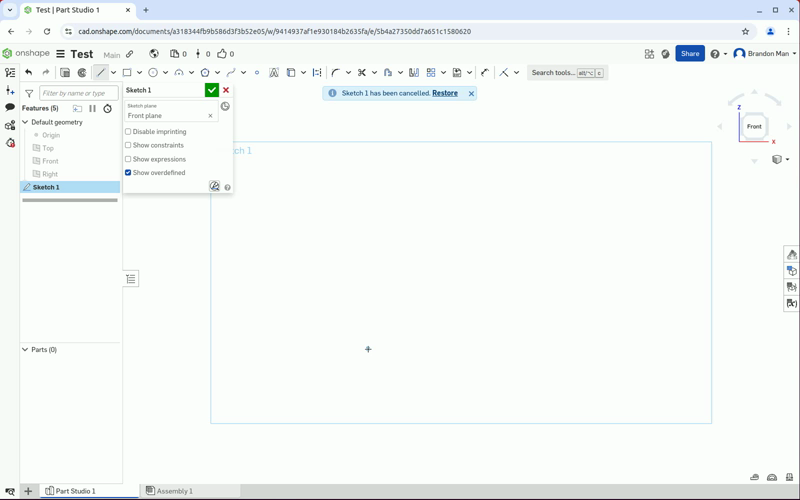
mouse_move(551, 348)
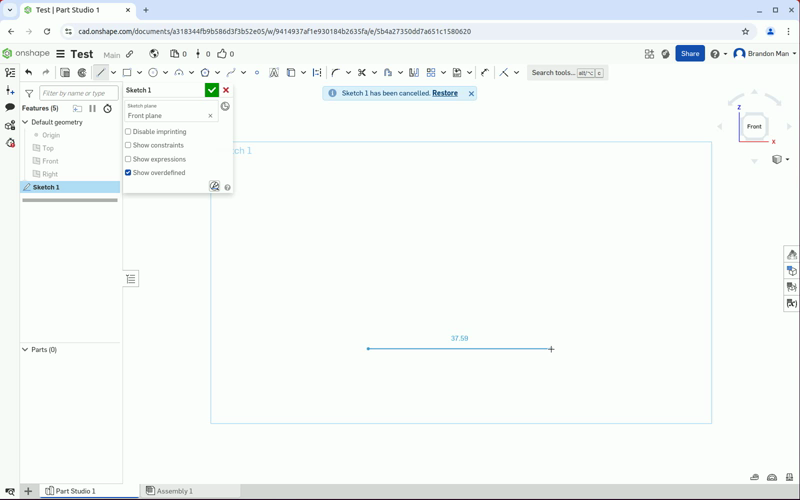
click(551, 348)
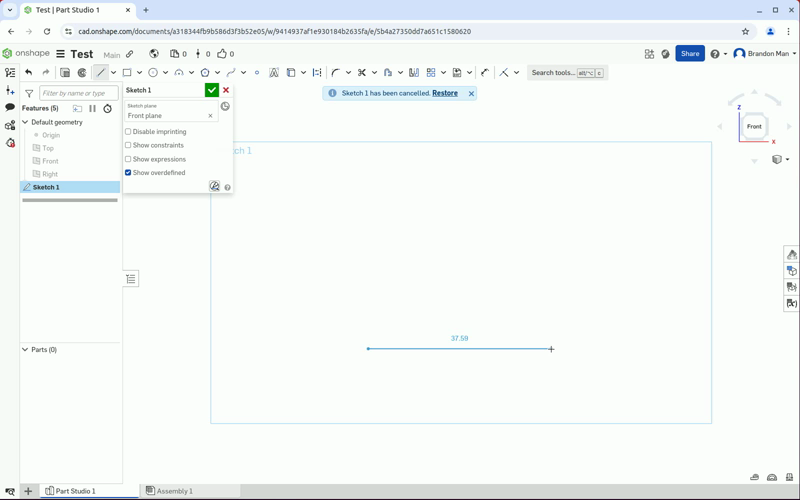
key_up(shift)
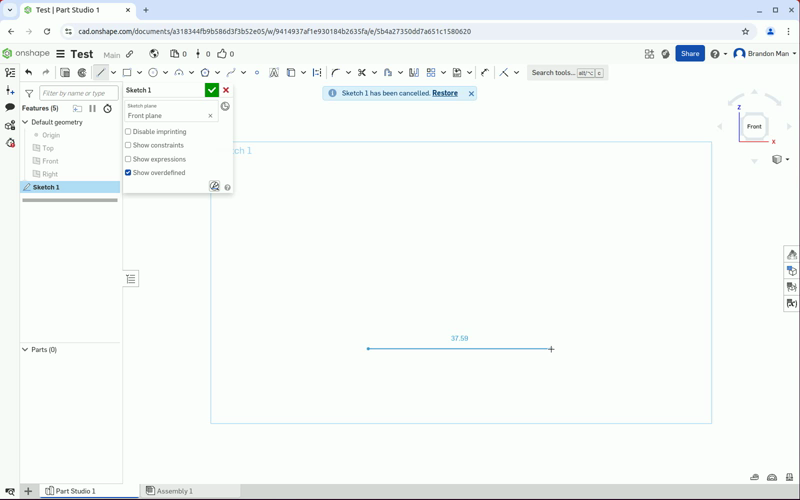
key_down(shift)
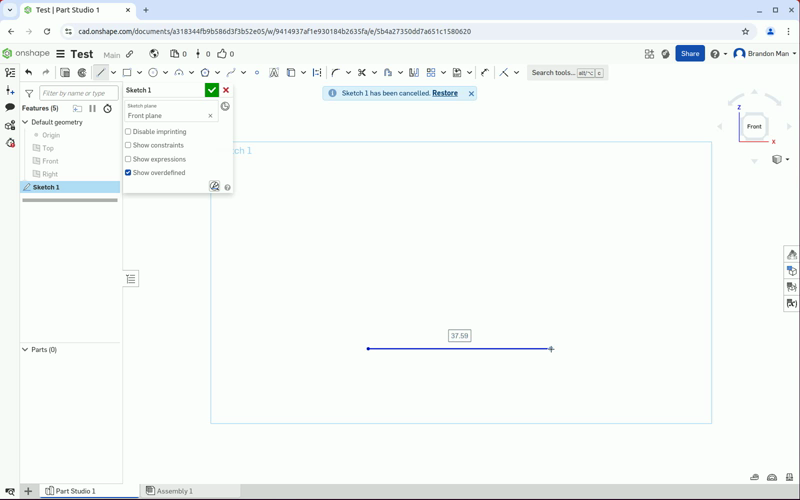
mouse_move(551, 217)
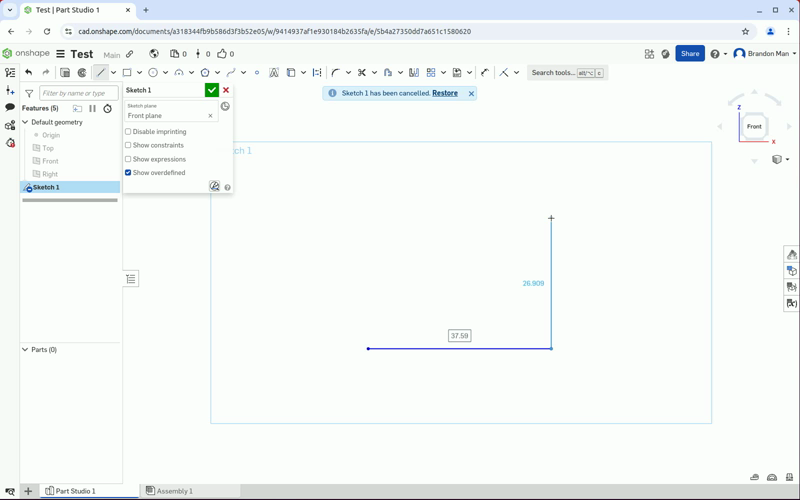
click(551, 217)
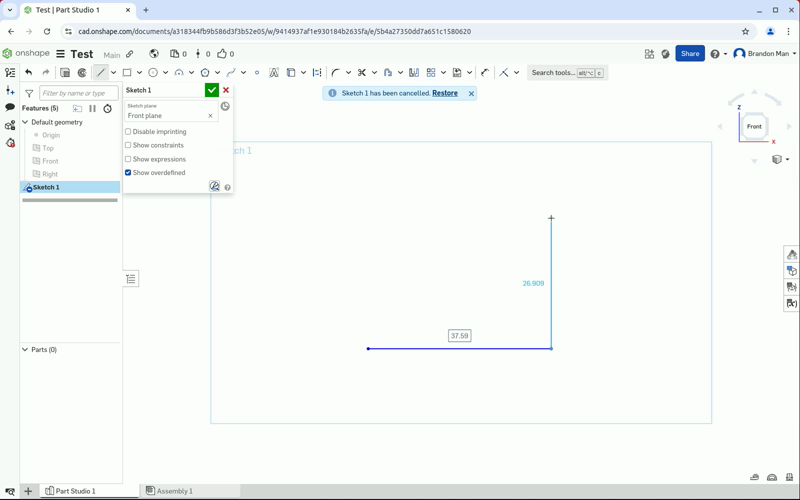
key_up(shift)
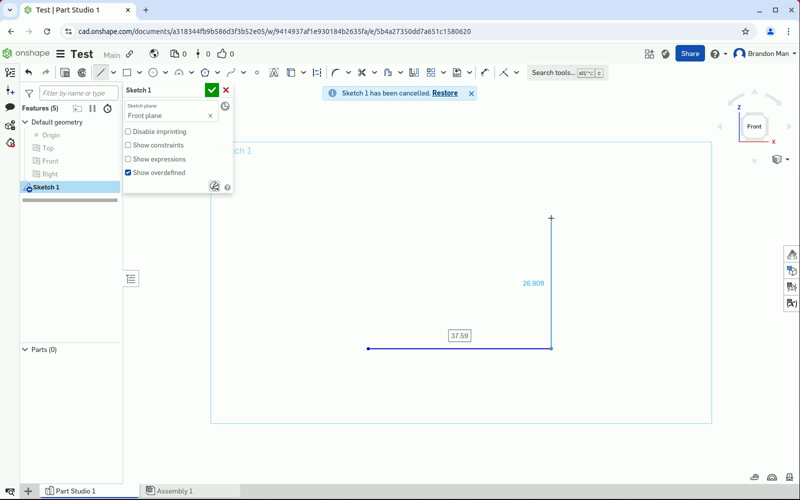
key_down(shift)
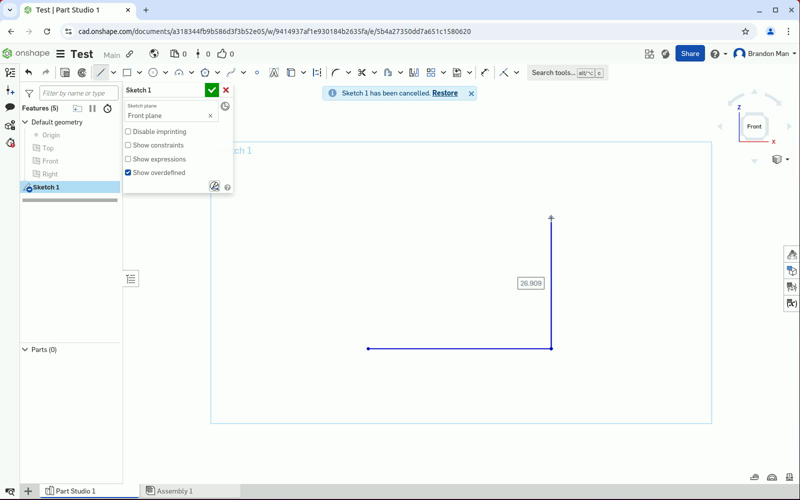
mouse_move(368, 217)
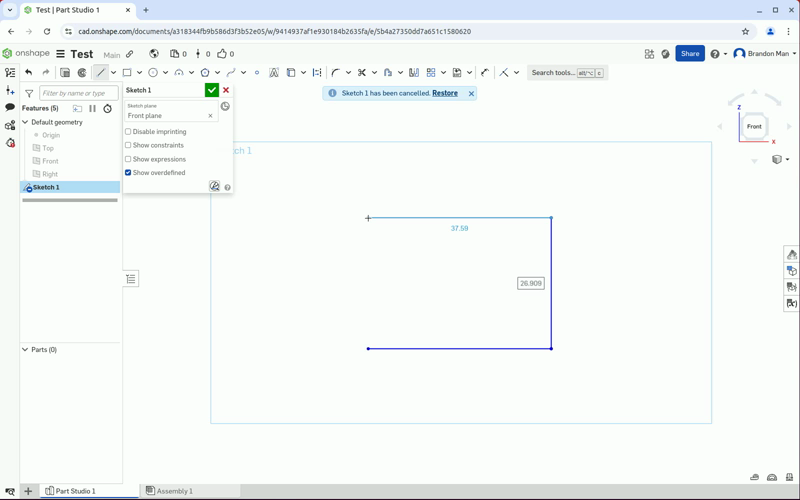
click(368, 217)
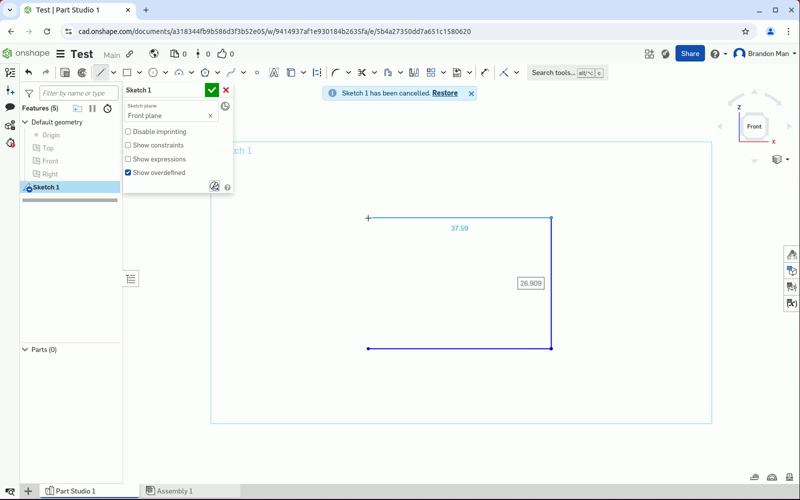
key_up(shift)
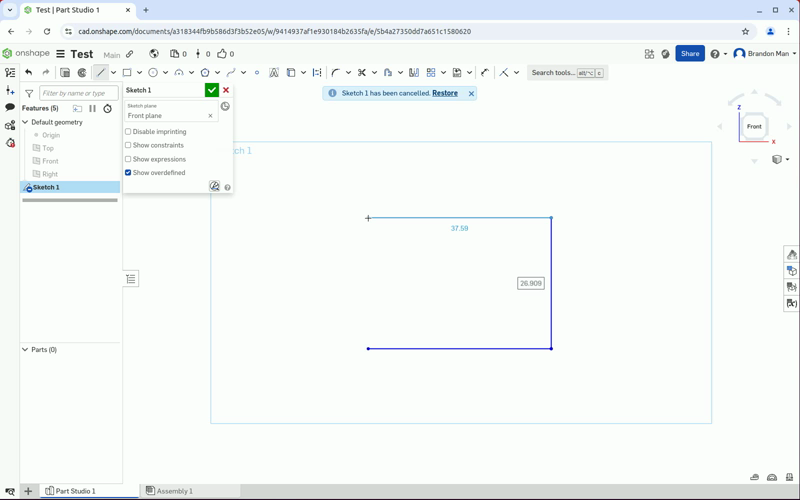
key_down(shift)
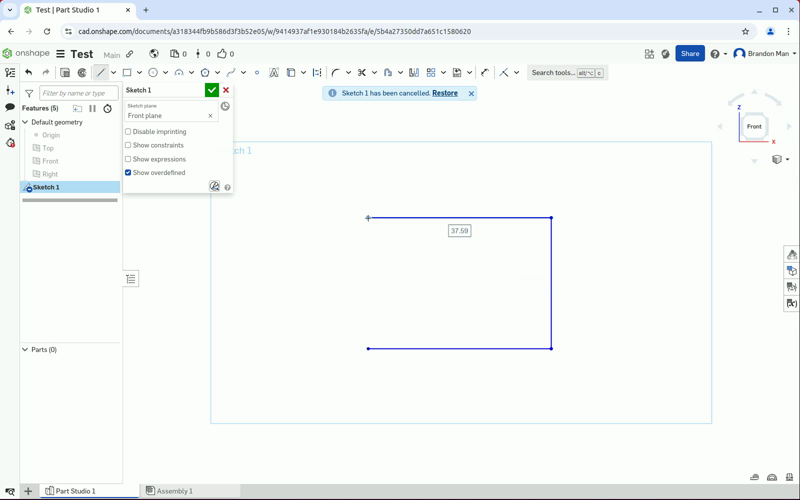
mouse_move(368, 348)
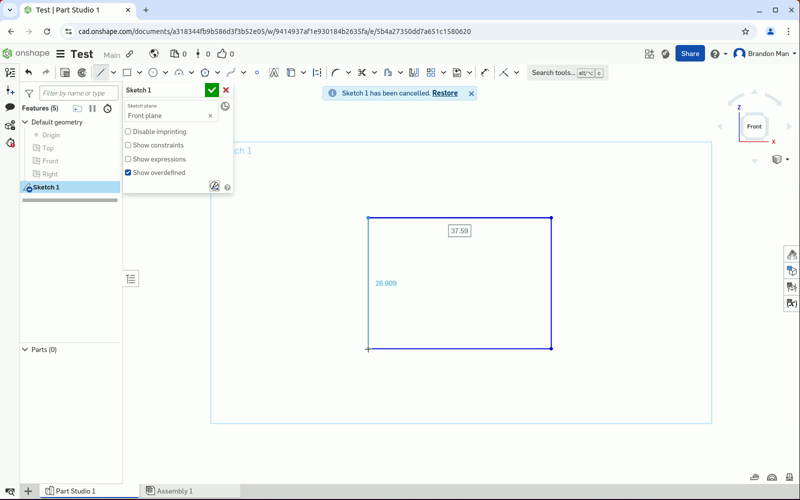
key_up(shift)
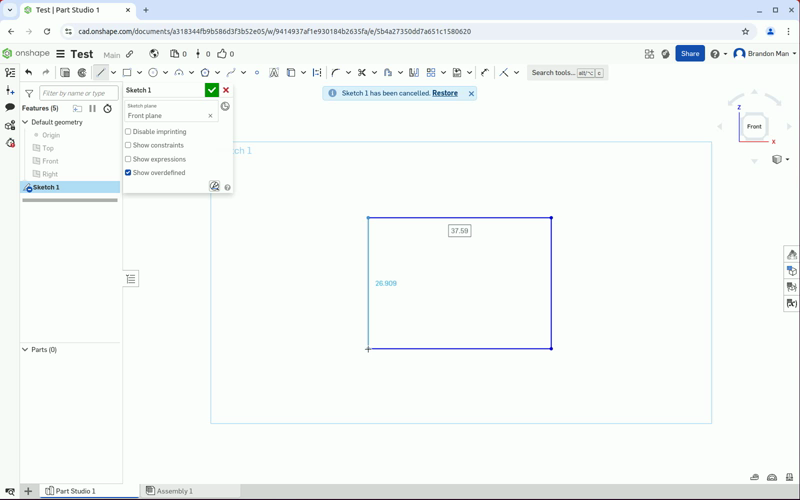
click(368, 348)
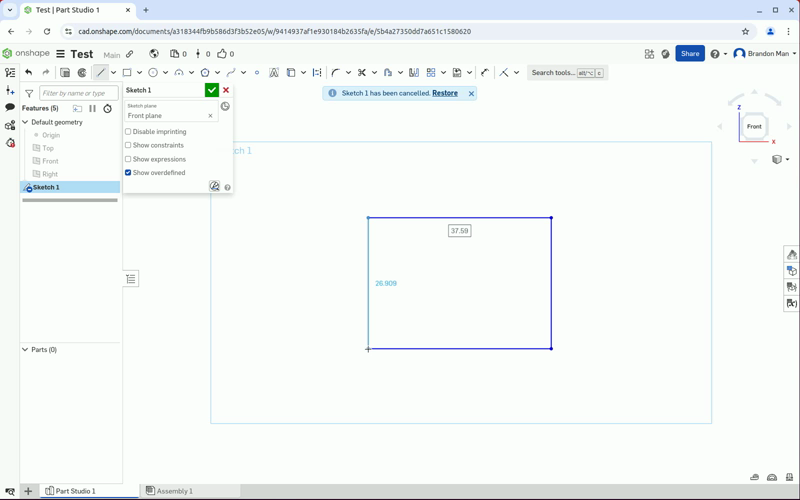
key(esc)
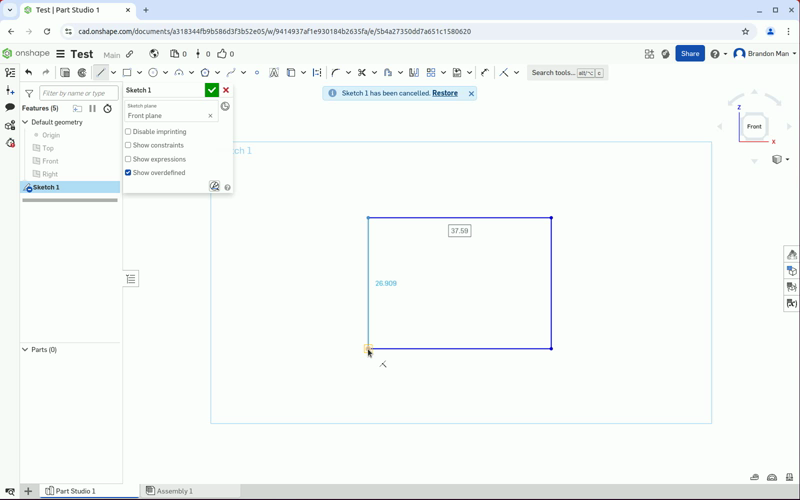
mouse_move(528, 278)
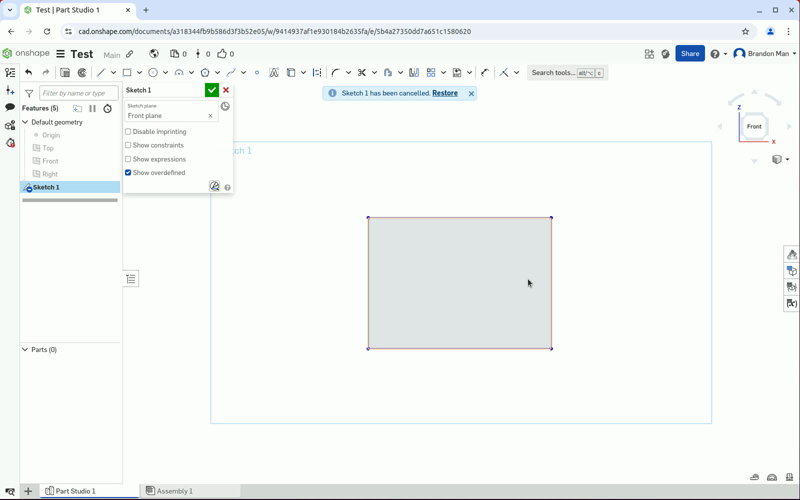
click(528, 278)
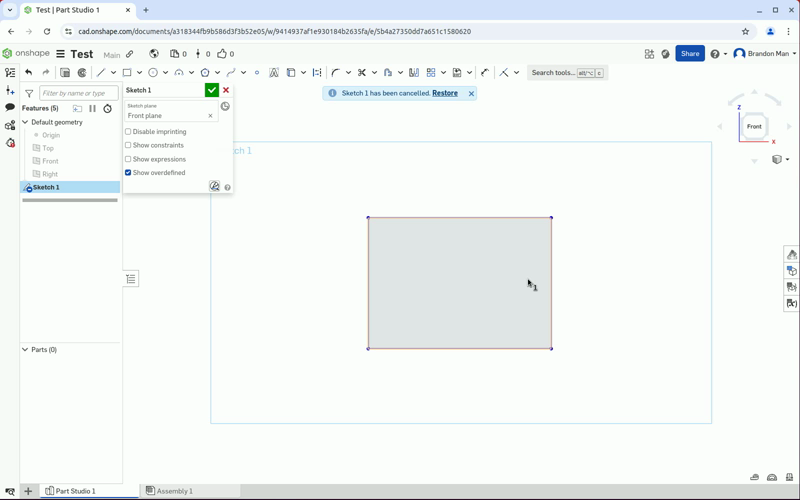
mouse_move(73, 352)
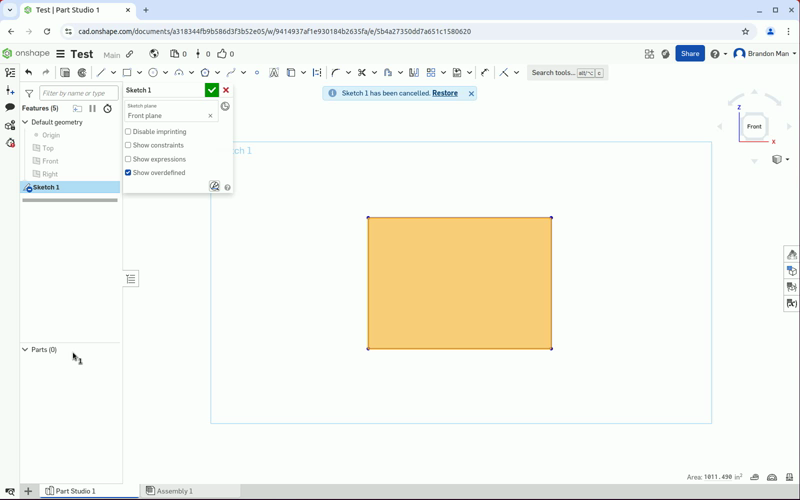
key(shift+y)
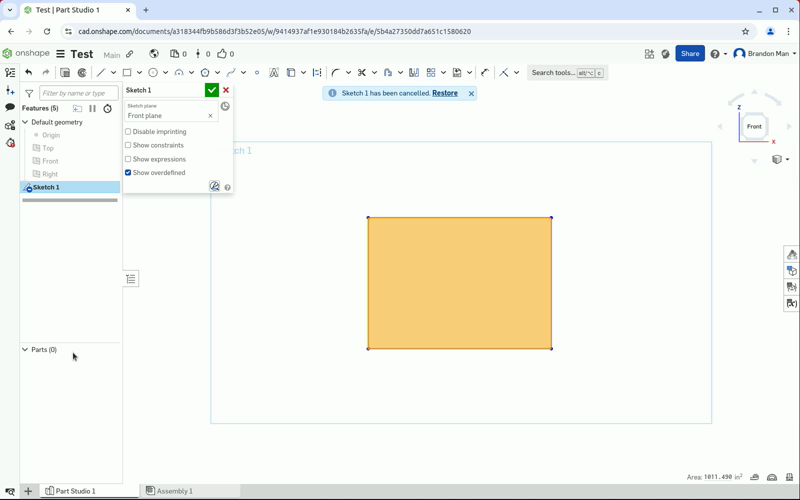
key(shift+e)
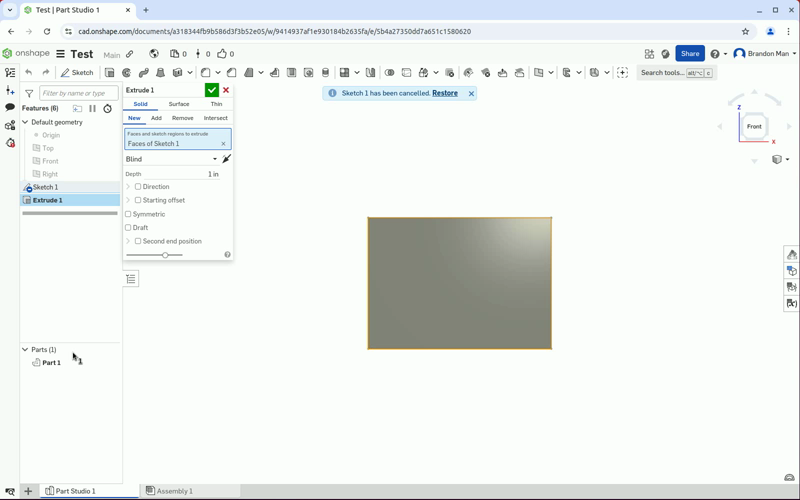
mouse_move(143, 106)
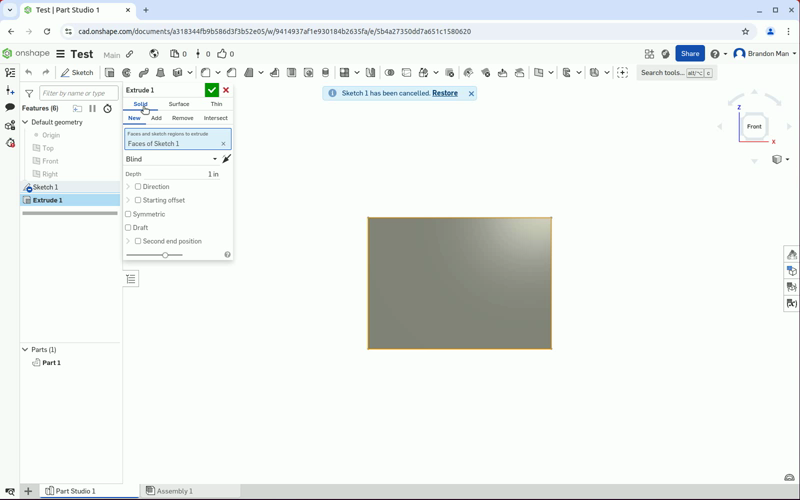
click(143, 106)
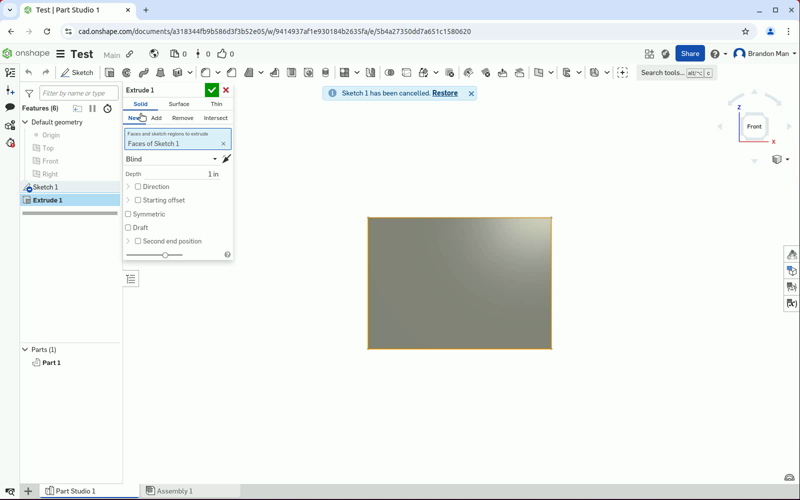
mouse_move(137, 120)
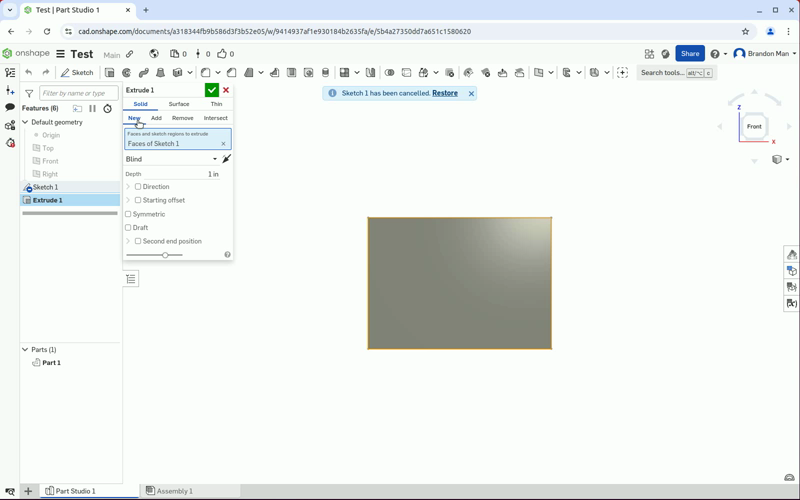
click(137, 120)
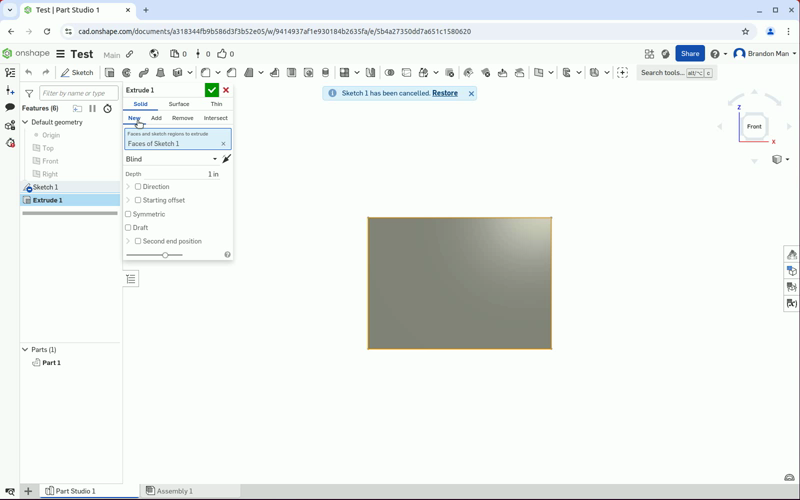
key(tab, 4)
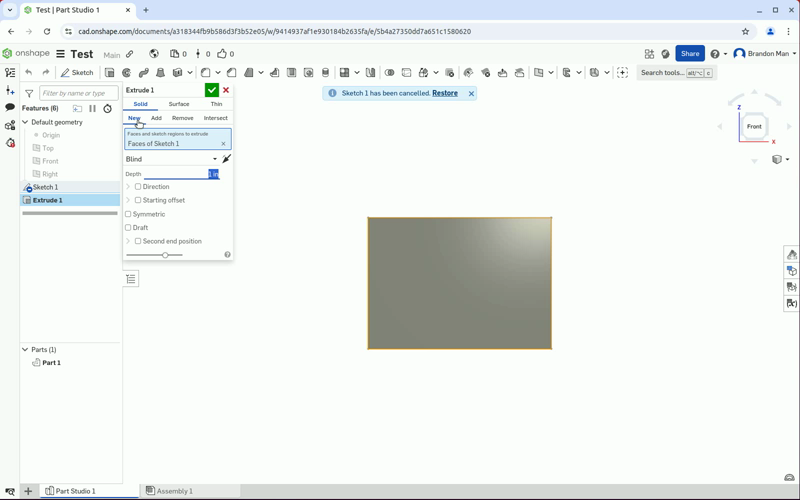
text(12.517)
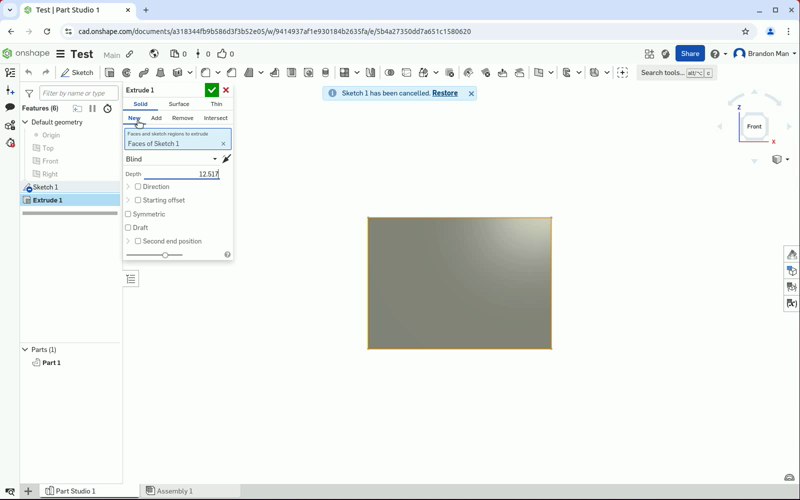
key(enter)
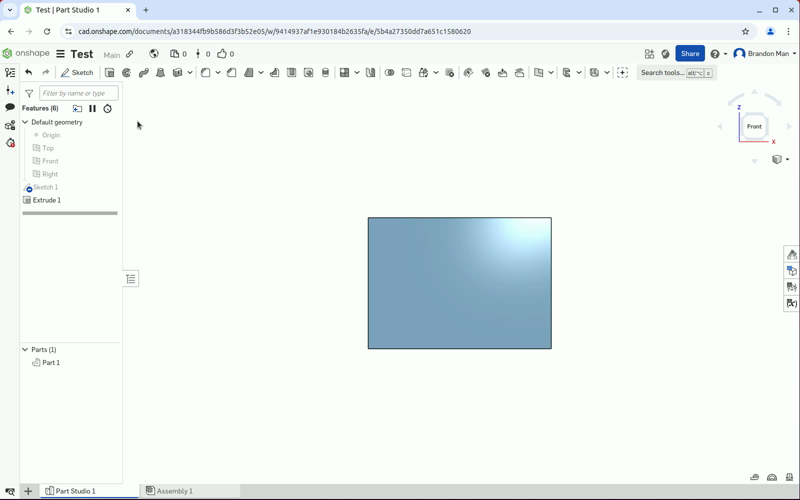
key(shift+h)
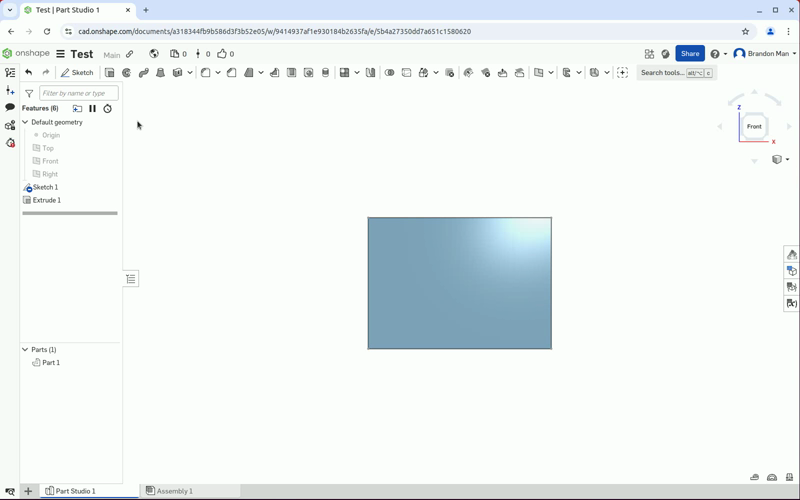
key(shift+h)
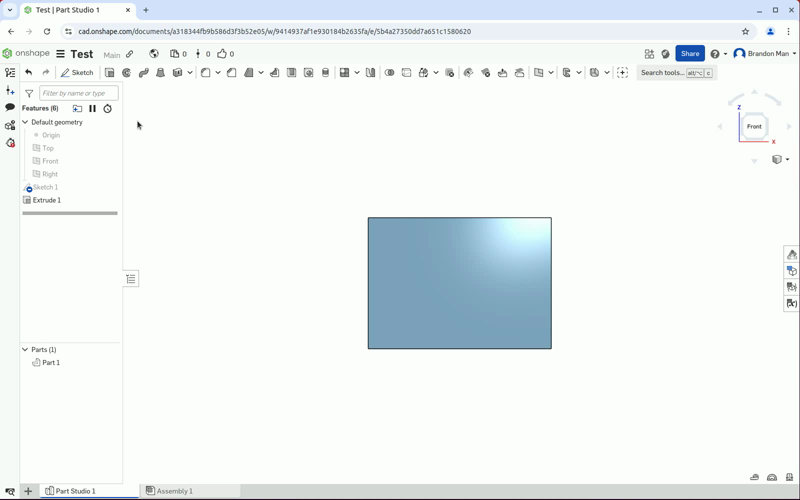
mouse_move(73, 189)
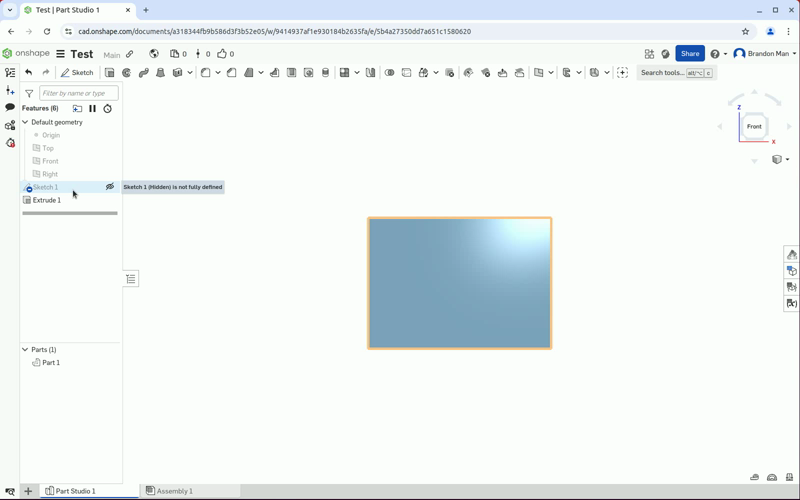
click(73, 189)
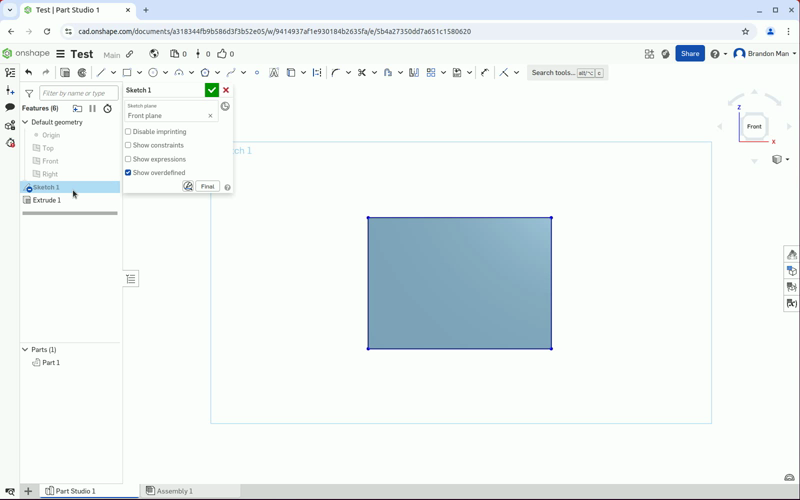
mouse_move(229, 92)
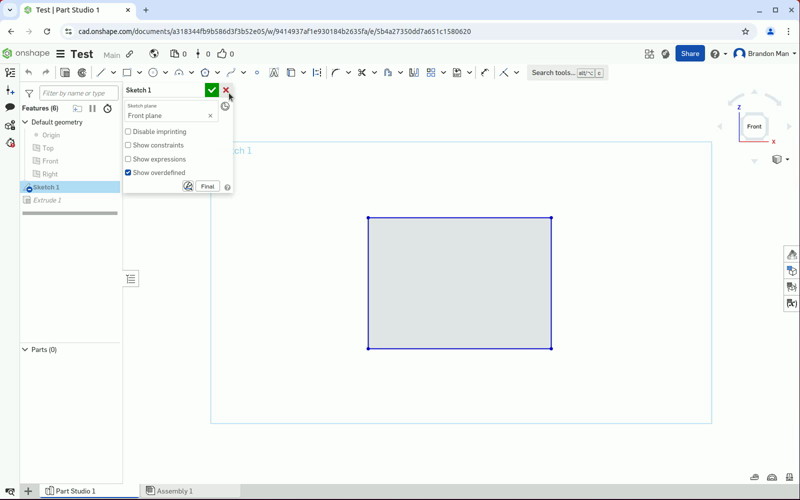
click(229, 92)
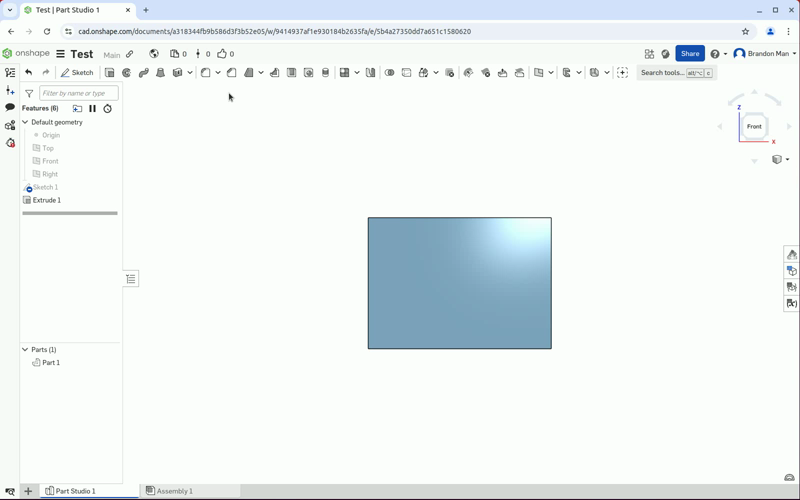
mouse_move(541, 75)
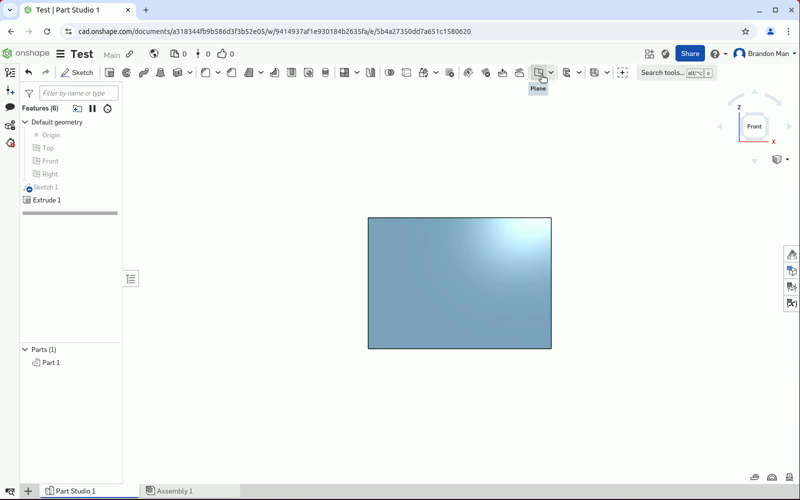
click(541, 75)
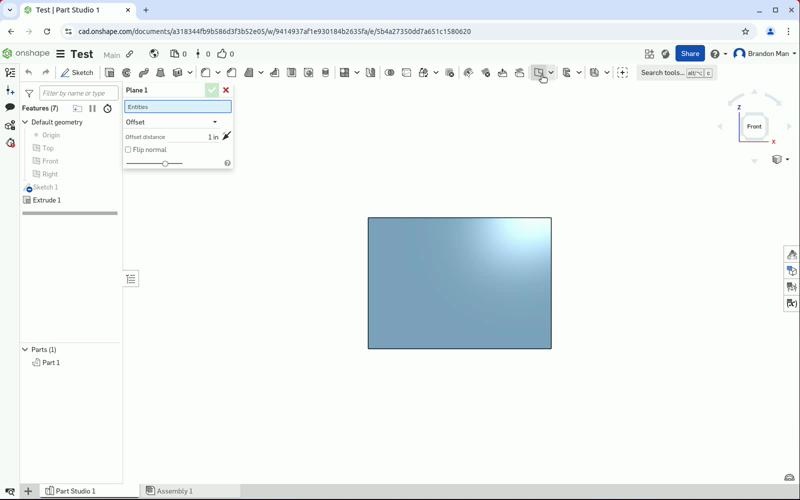
mouse_move(73, 163)
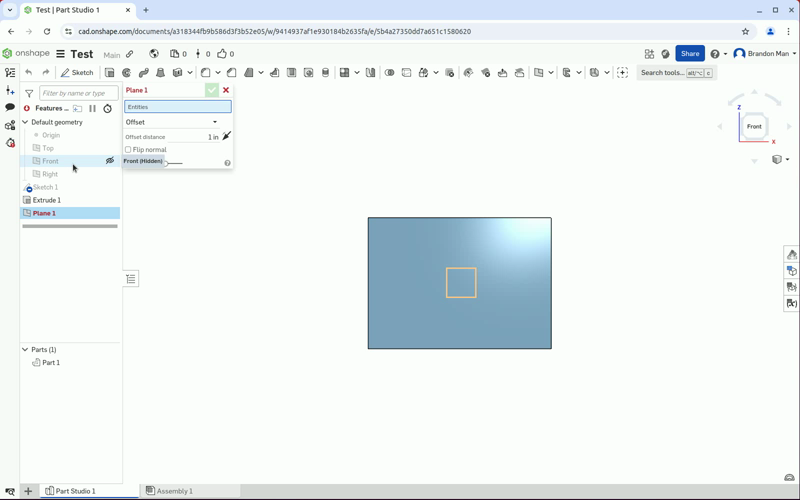
click(73, 163)
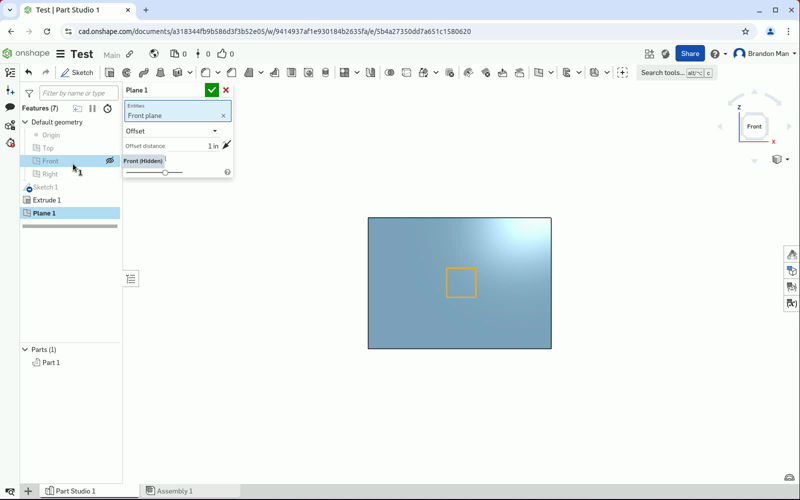
key(tab, 2)
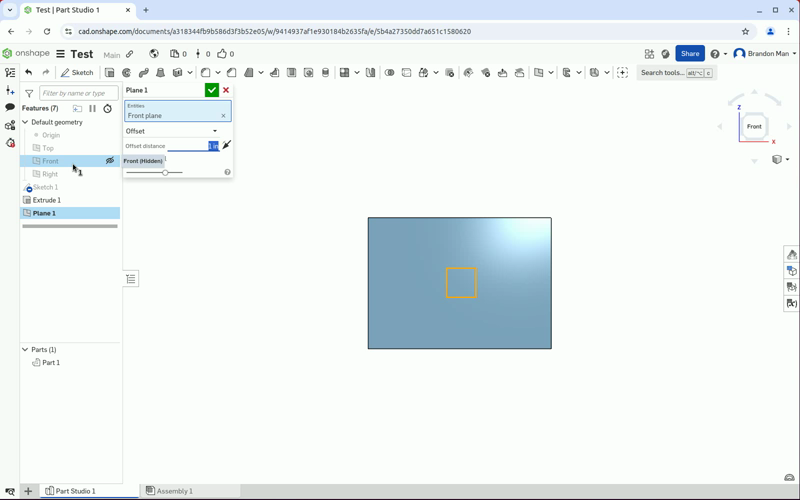
text(12.509)
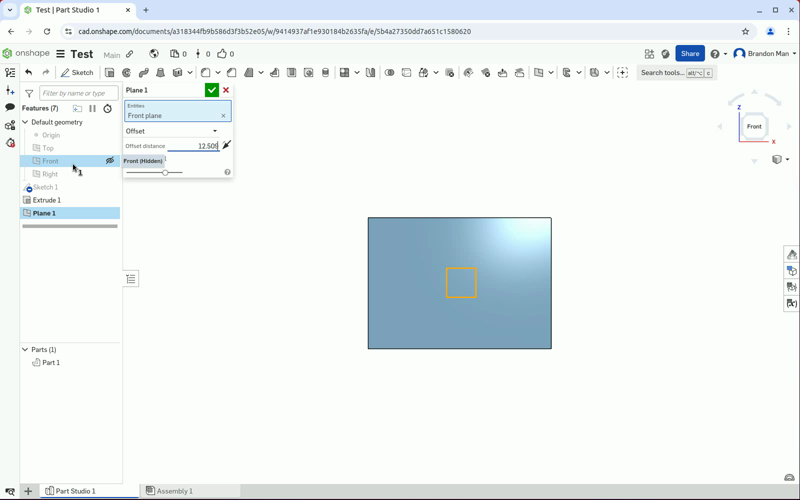
key(enter, 2)
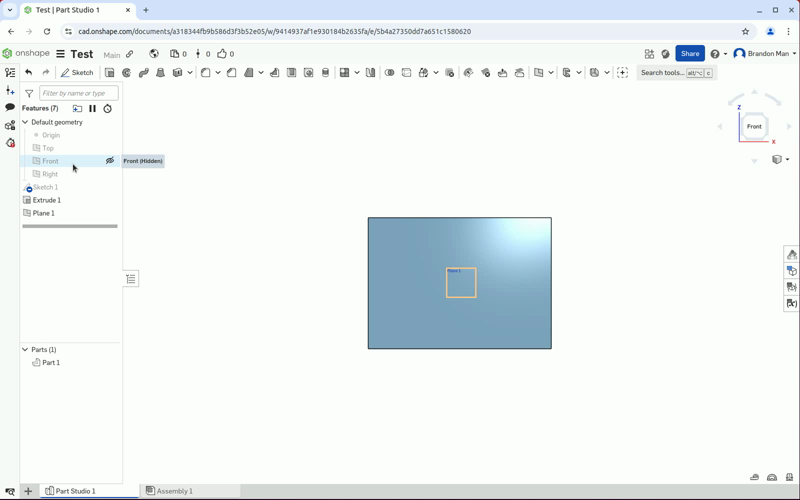
key(shift+s)
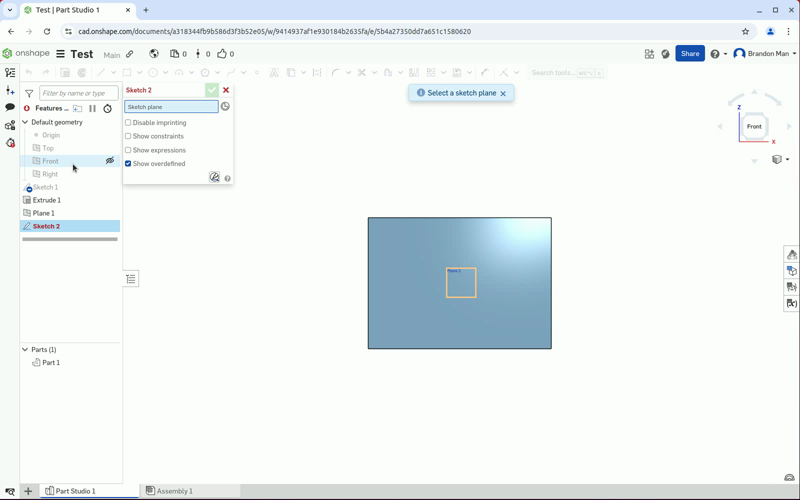
mouse_move(73, 215)
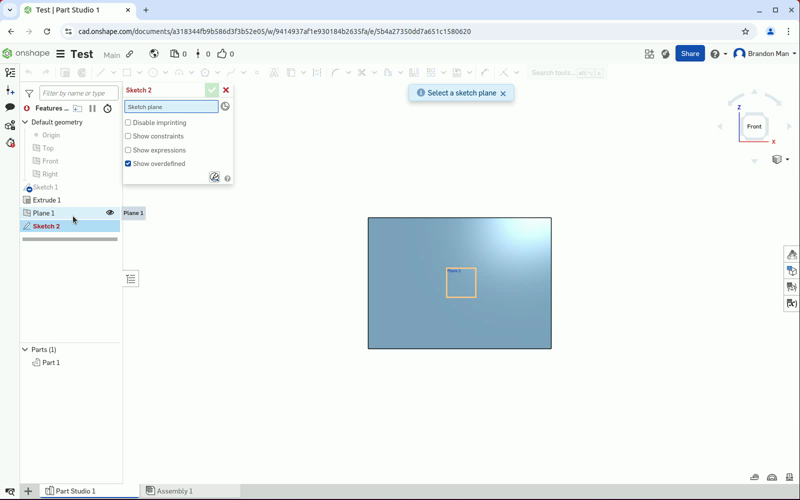
click(73, 215)
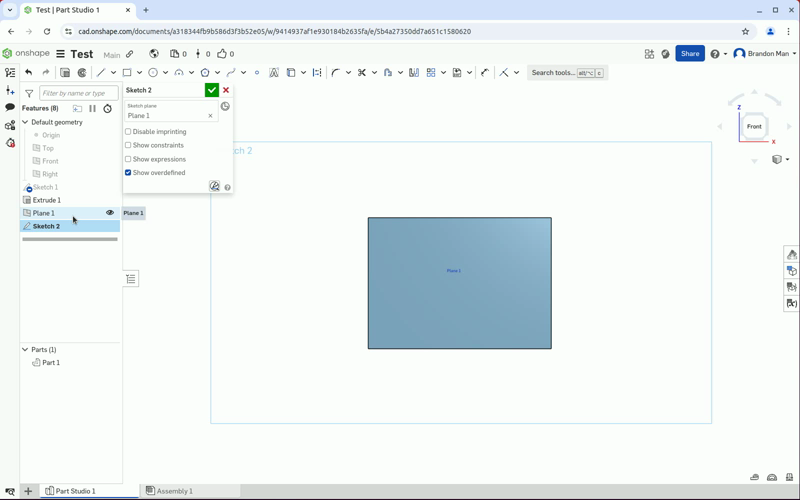
mouse_move(73, 352)
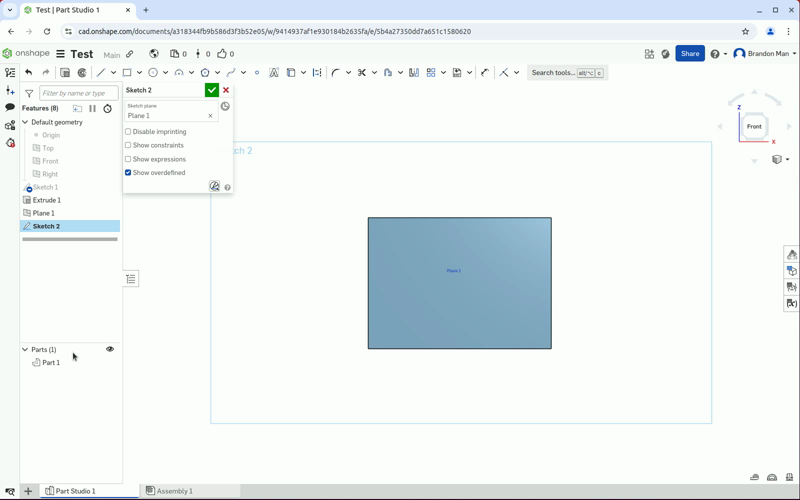
key(y)
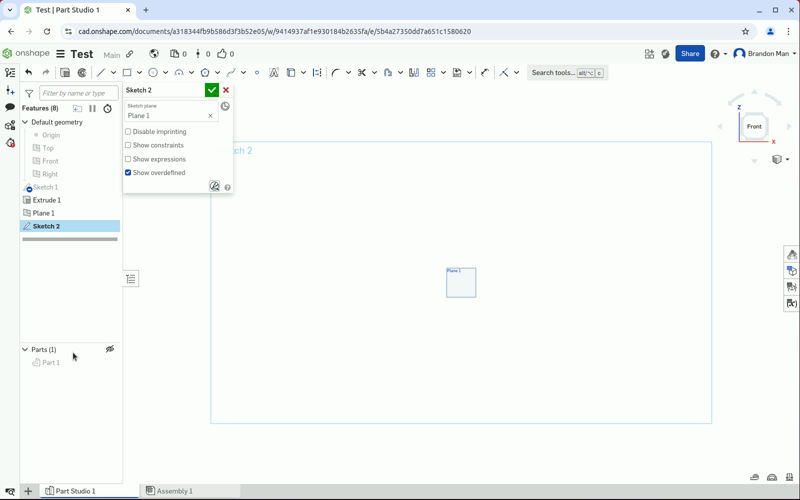
key(c)
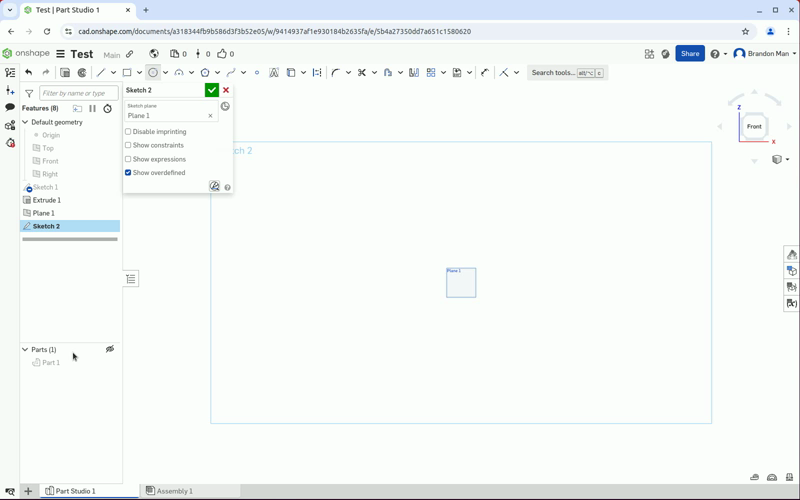
key_down(shift)
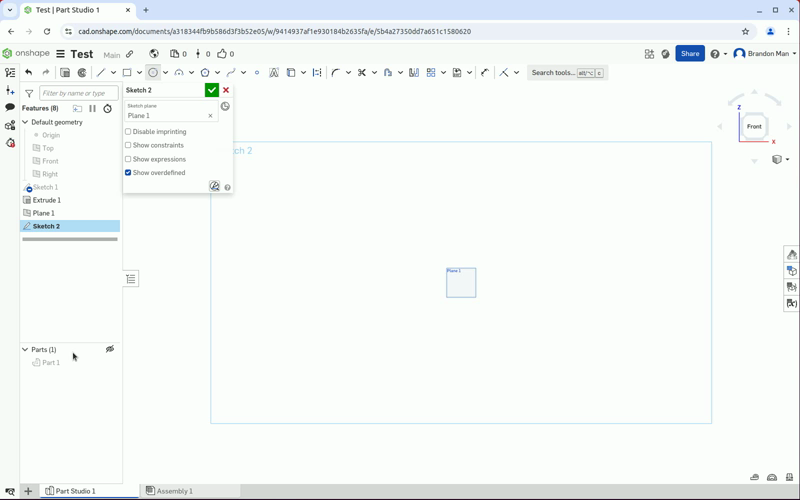
mouse_move(461, 282)
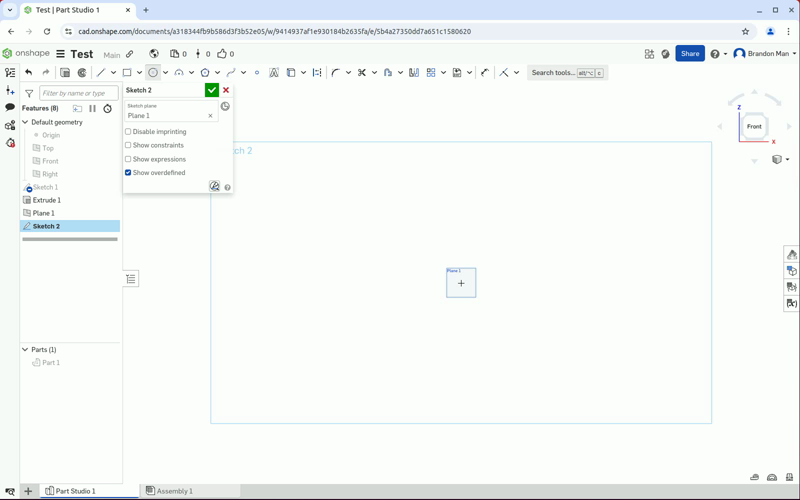
click(461, 282)
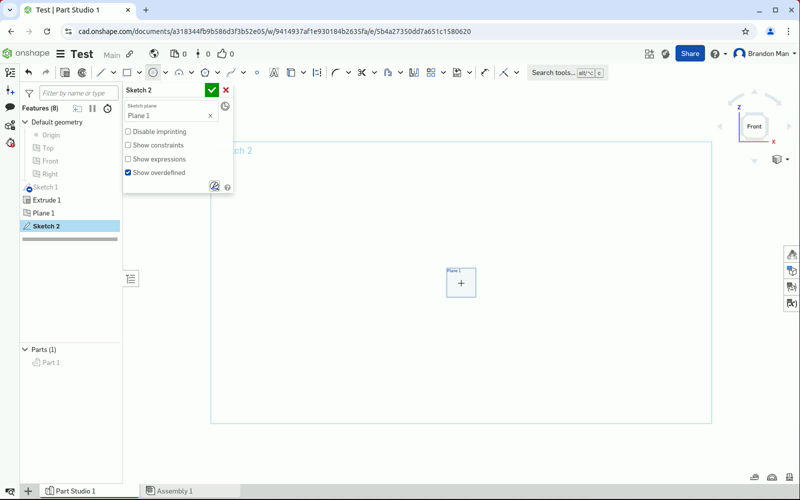
key_up(shift)
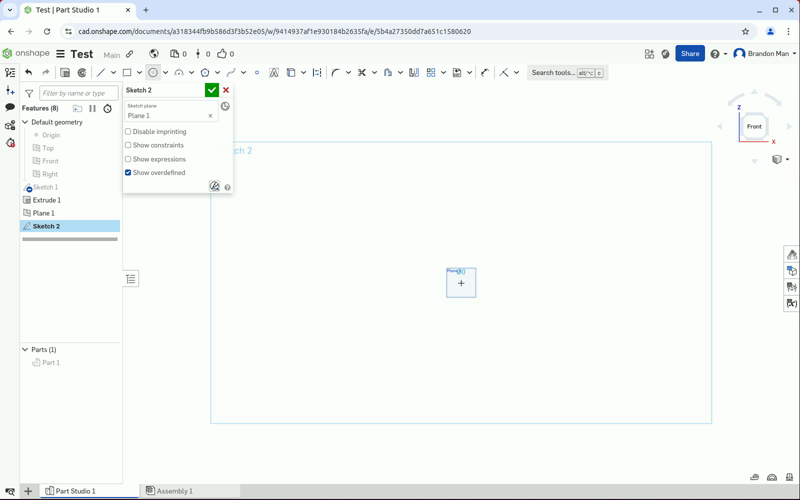
mouse_move(511, 282)
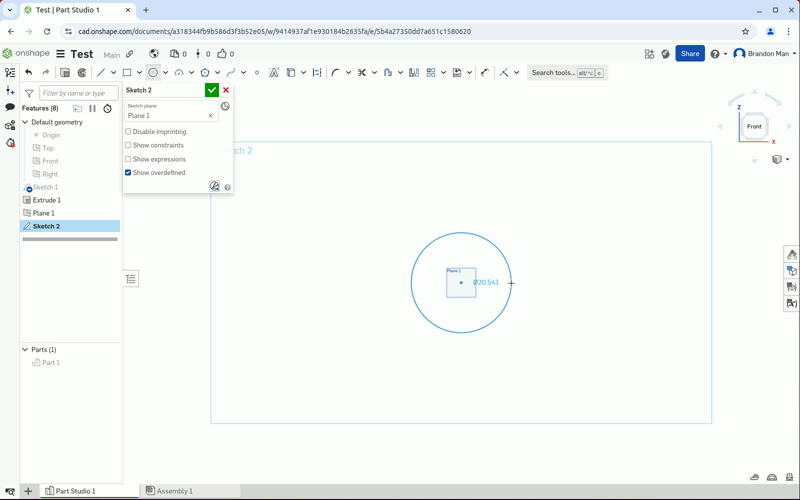
click(511, 282)
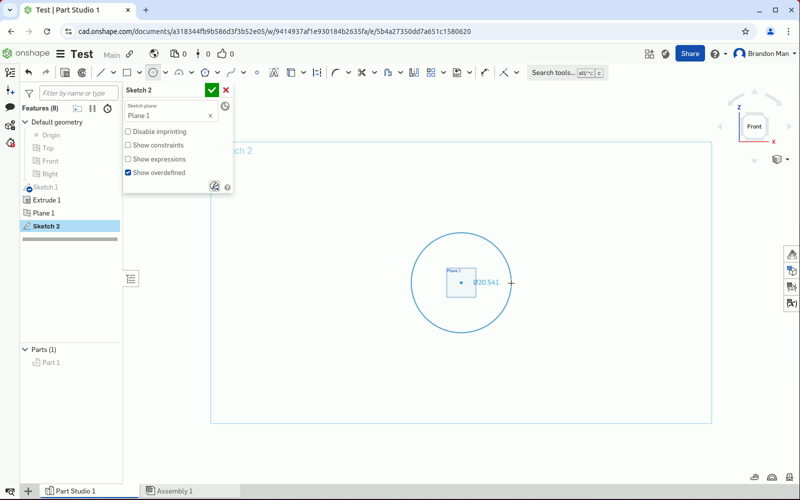
key(esc)
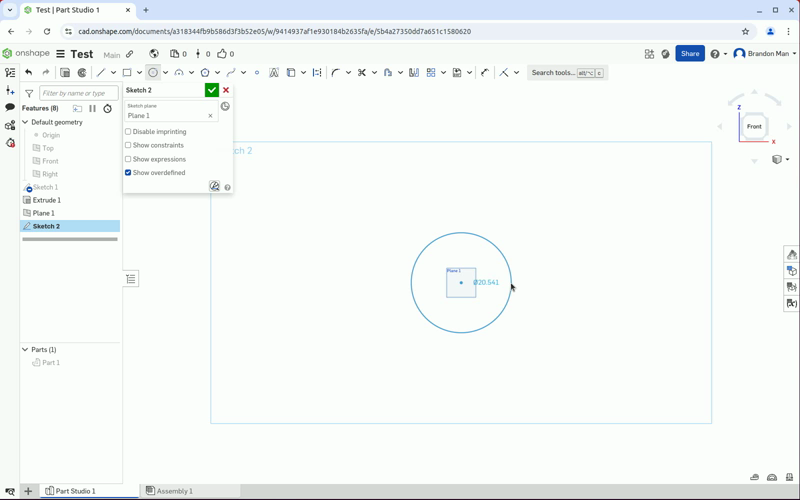
mouse_move(447, 267)
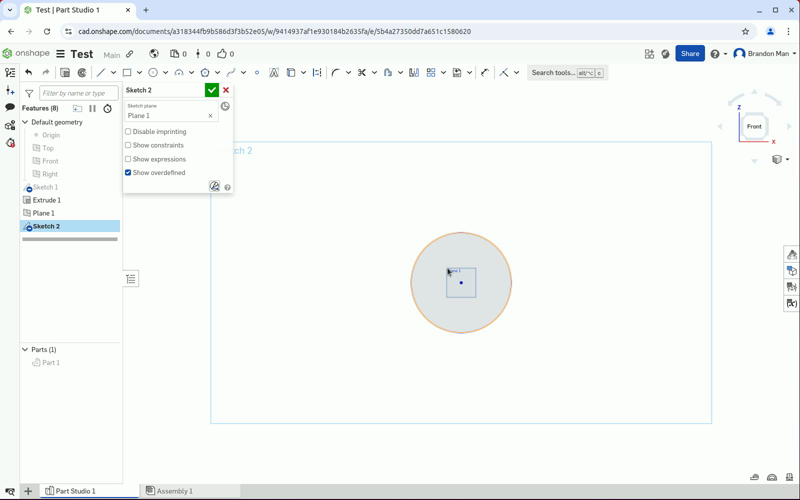
click(447, 267)
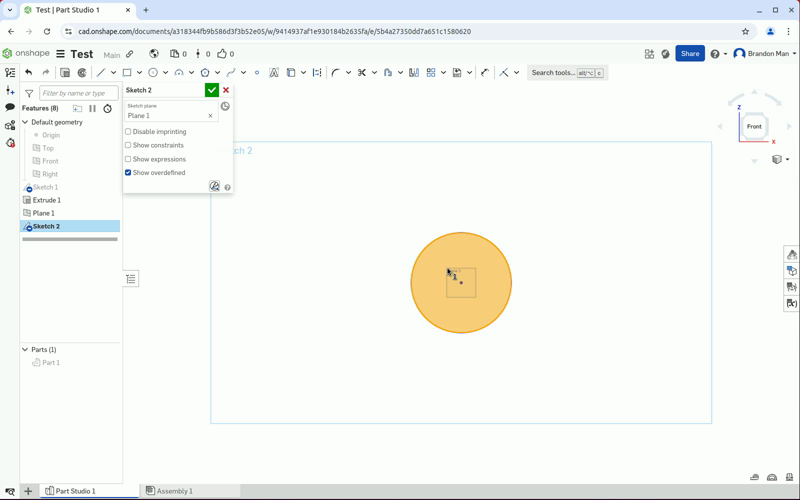
mouse_move(73, 352)
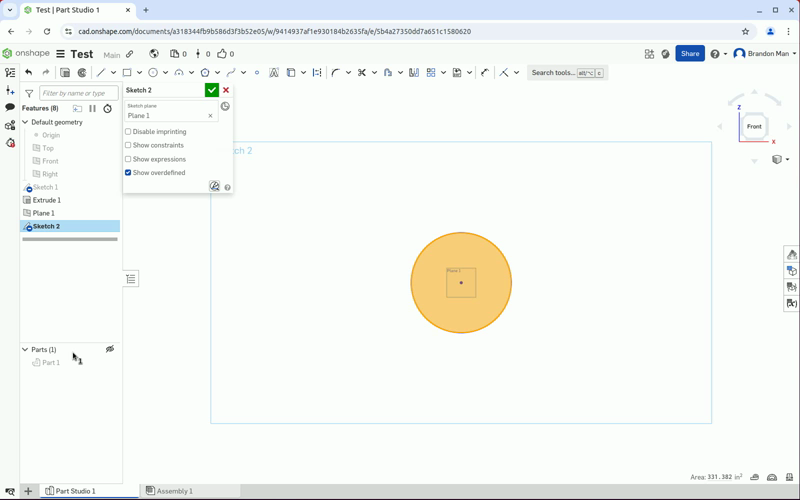
key(shift+y)
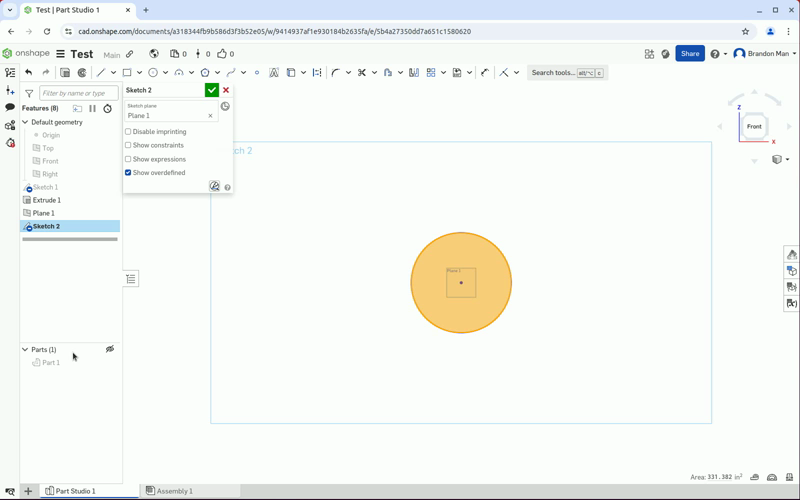
key(shift+e)
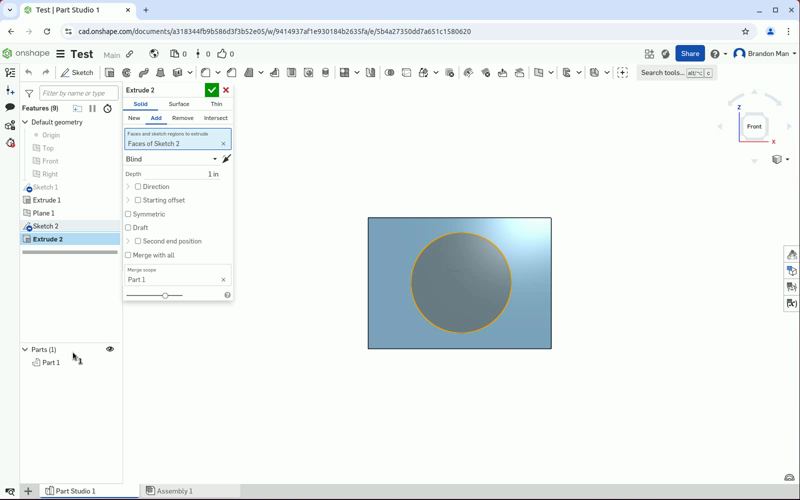
mouse_move(143, 106)
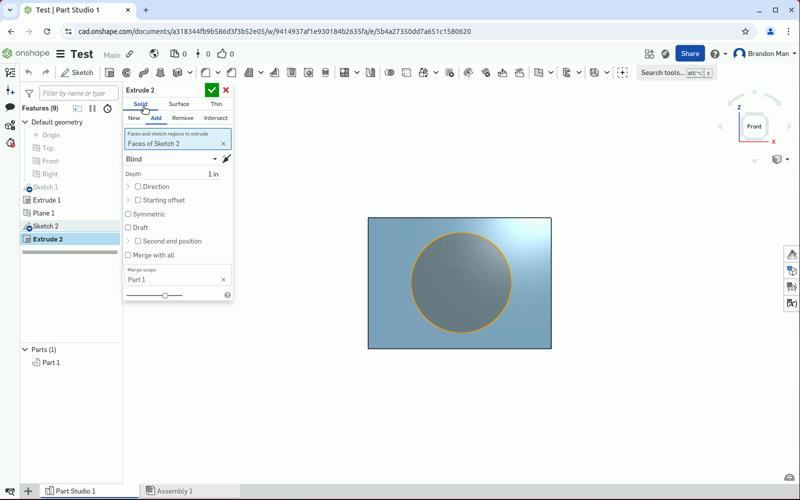
click(143, 106)
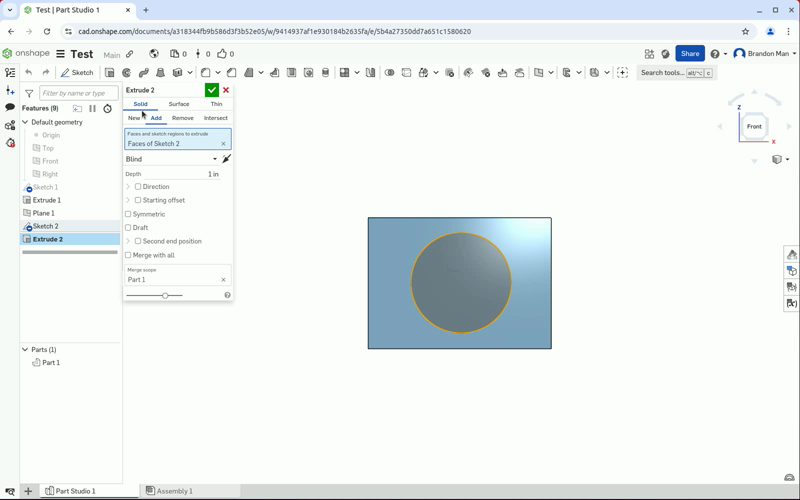
mouse_move(137, 120)
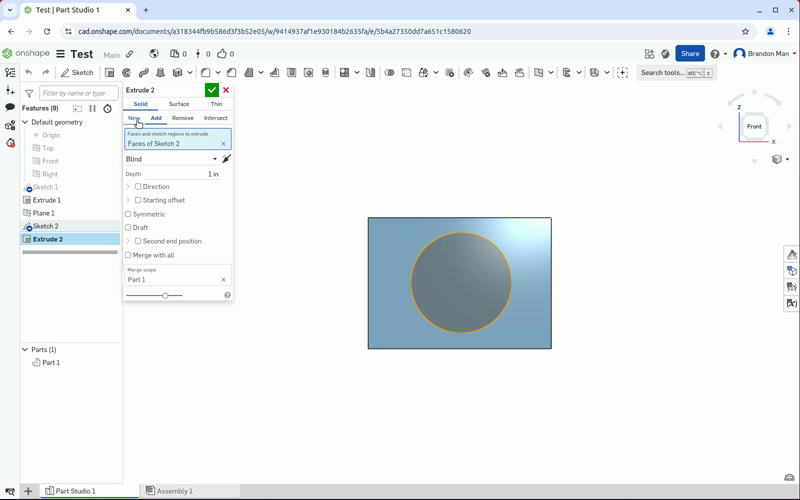
click(137, 120)
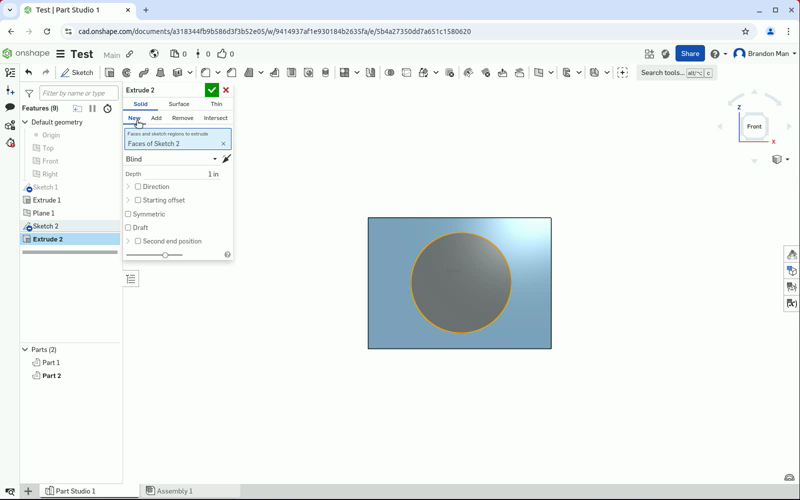
key(tab, 4)
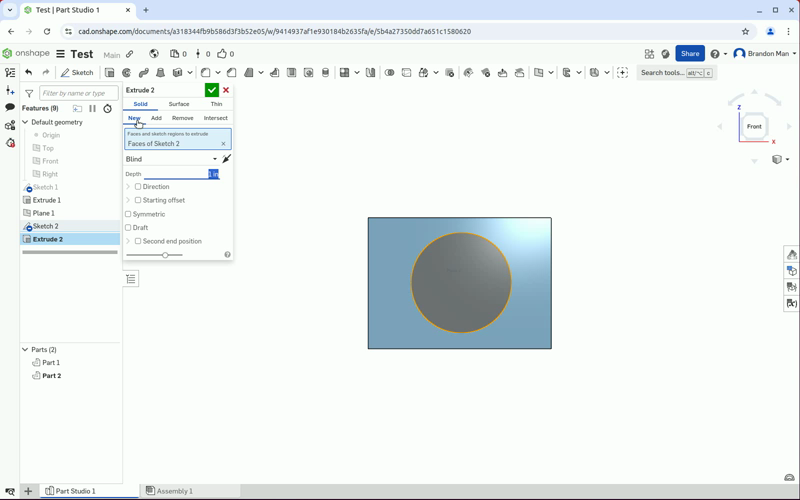
text(10.591)
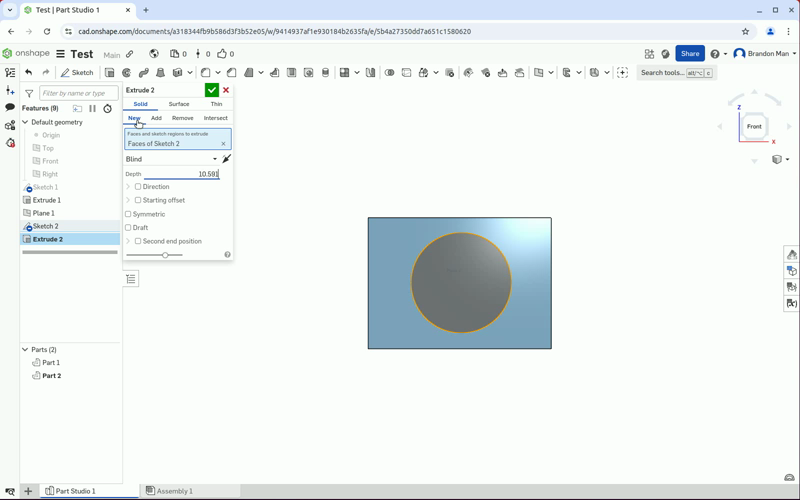
key(enter)
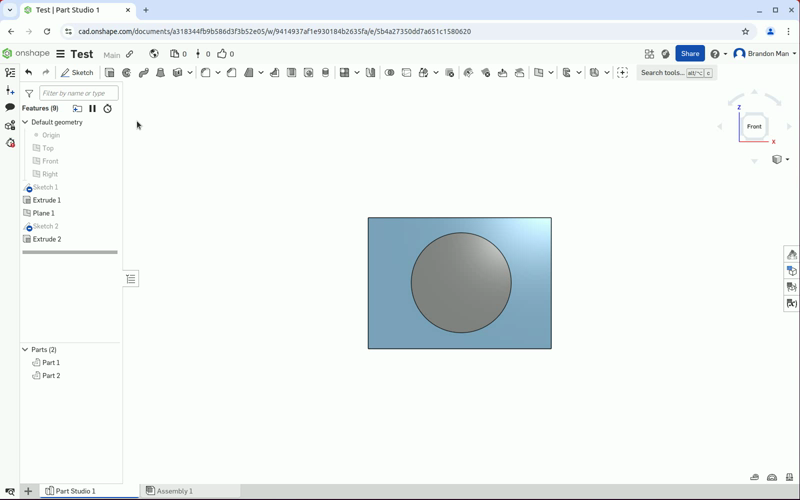
key(shift+h)
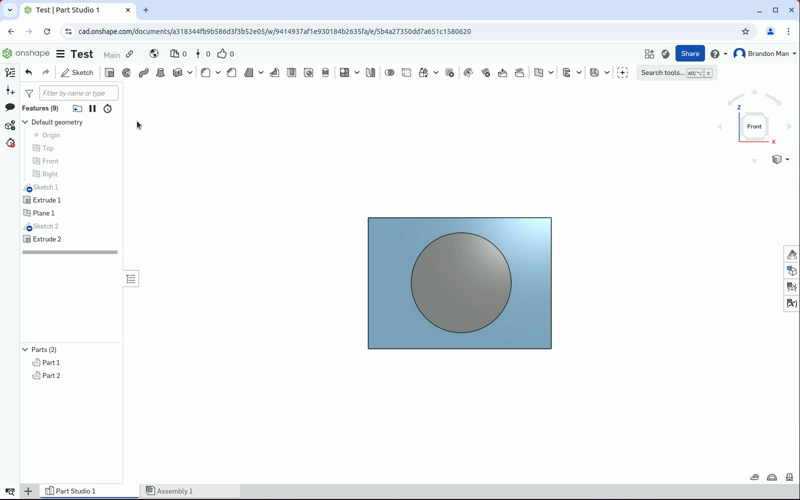
key(shift+h)
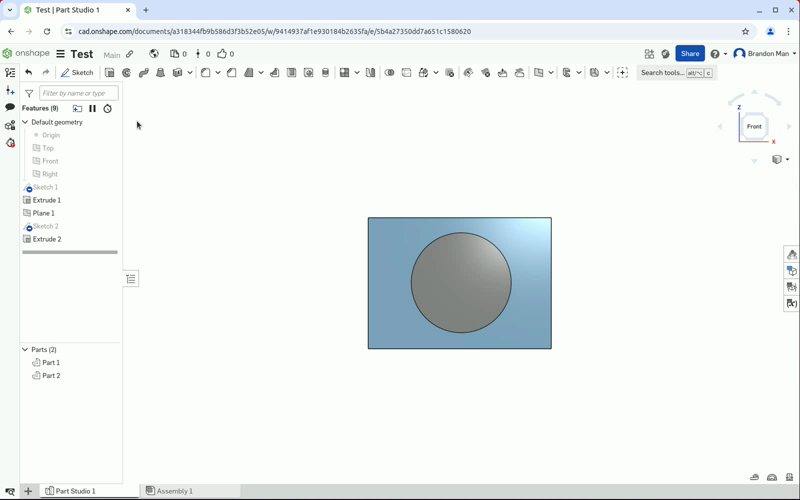
mouse_move(73, 189)
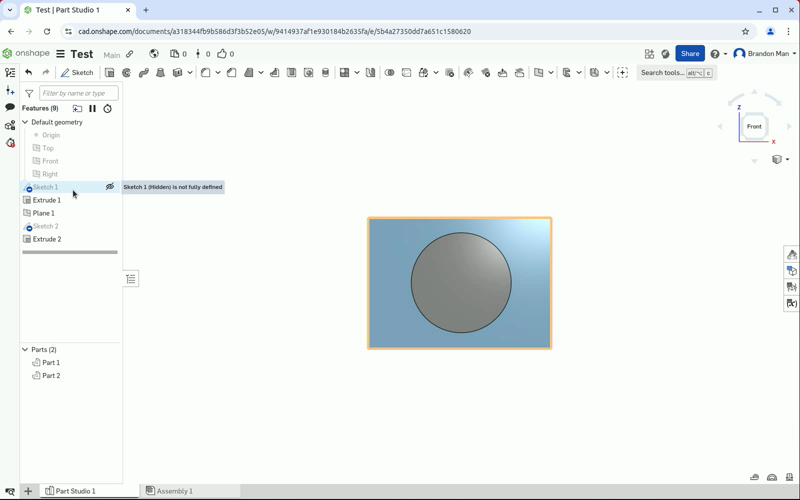
click(73, 189)
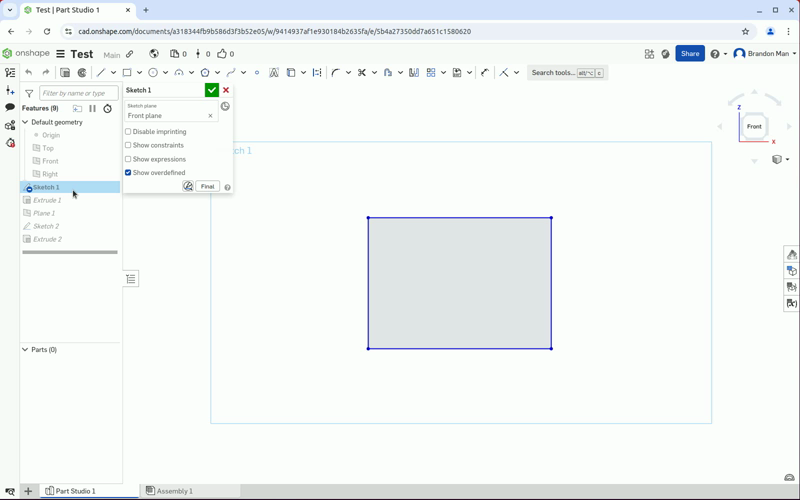
mouse_move(229, 92)
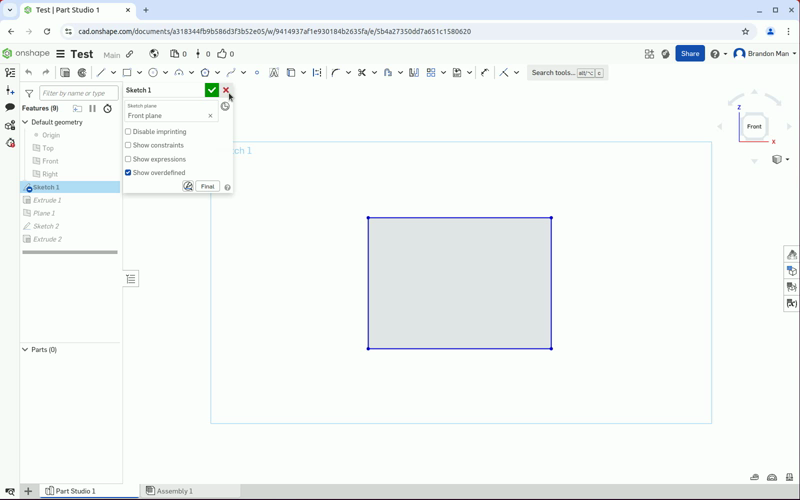
click(229, 92)
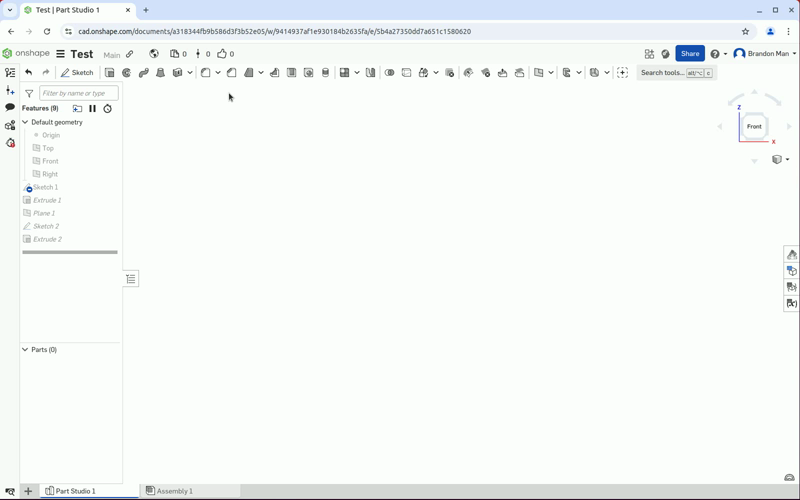
mouse_move(541, 75)
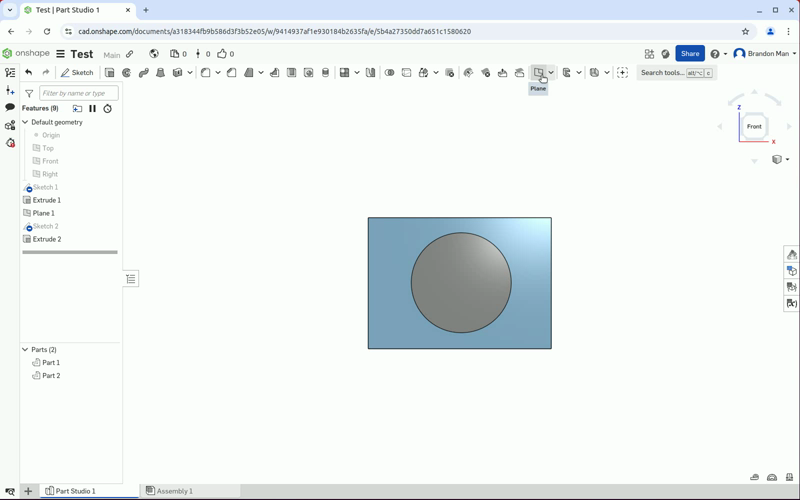
click(541, 75)
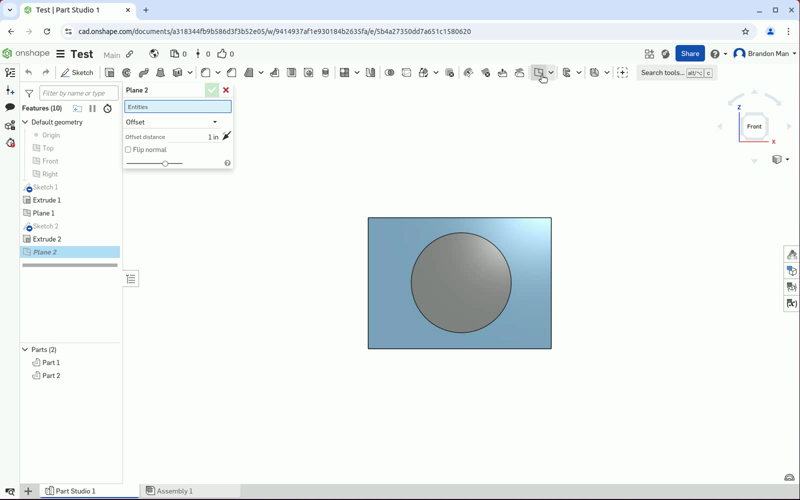
mouse_move(73, 163)
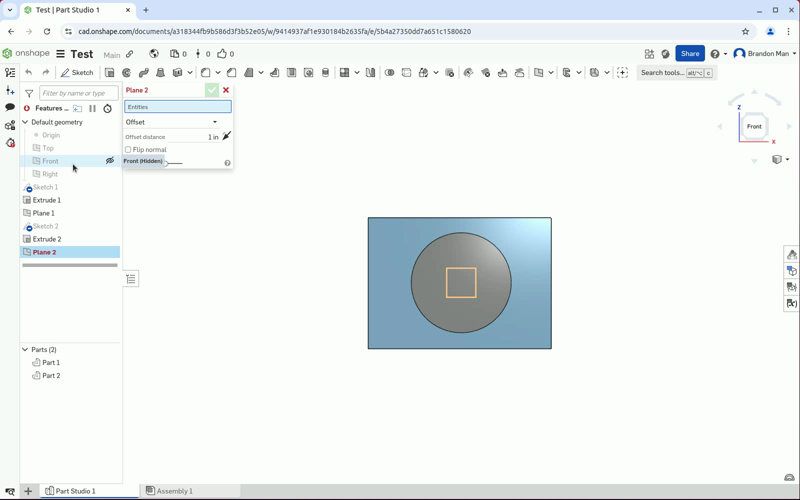
click(73, 163)
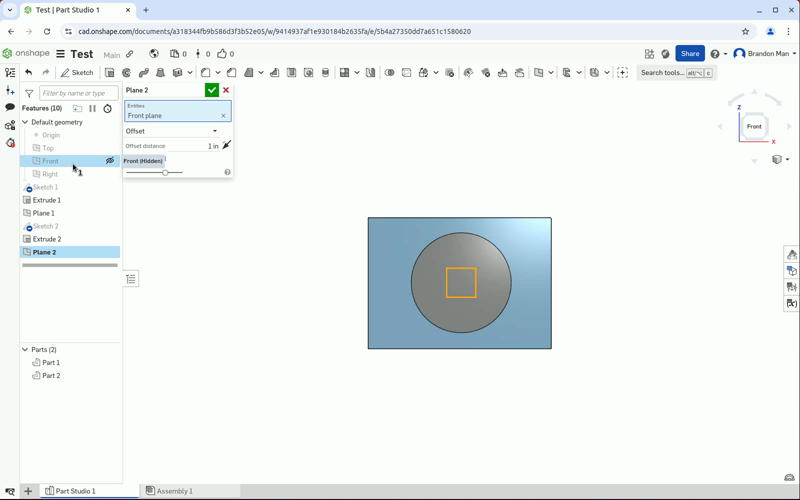
key(tab, 2)
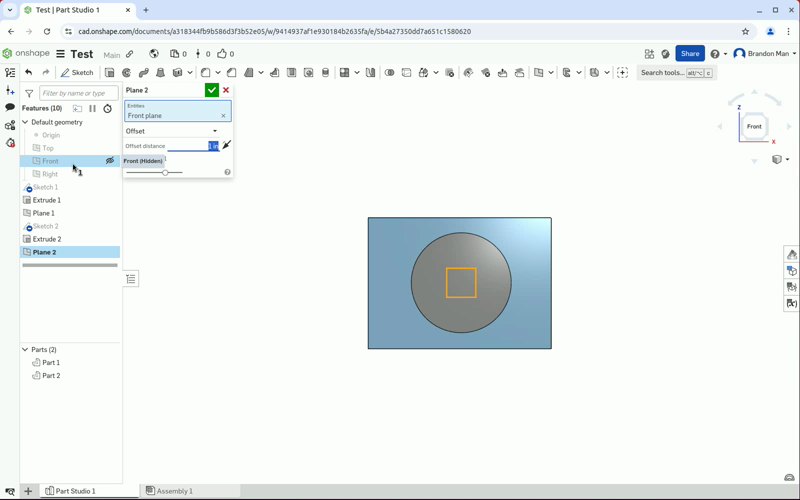
text(23.108)
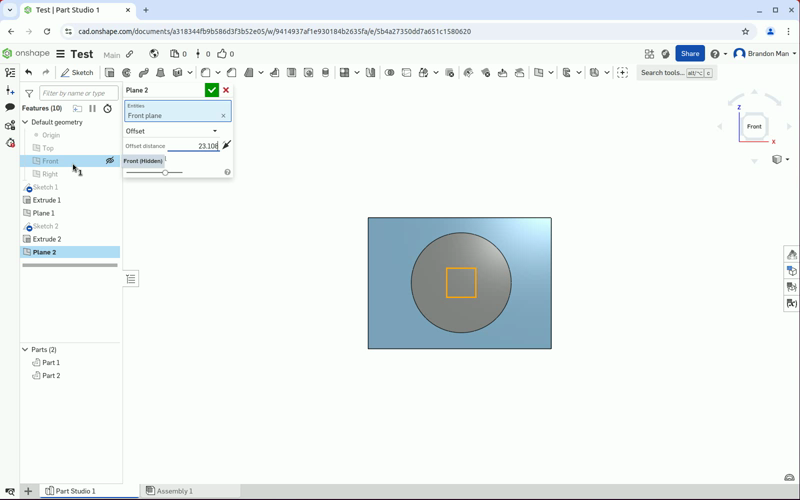
key(enter, 2)
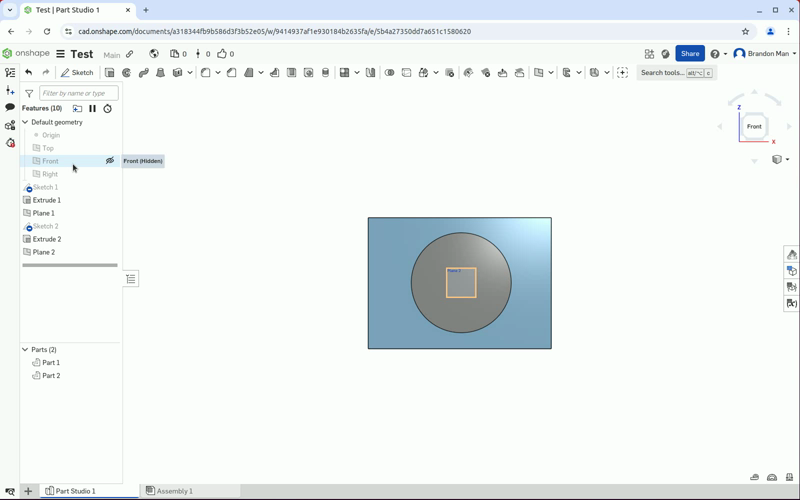
key(shift+s)
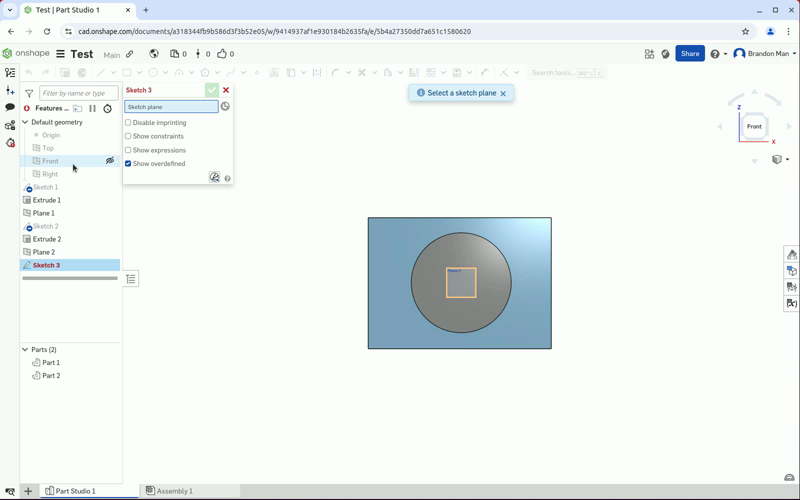
mouse_move(73, 254)
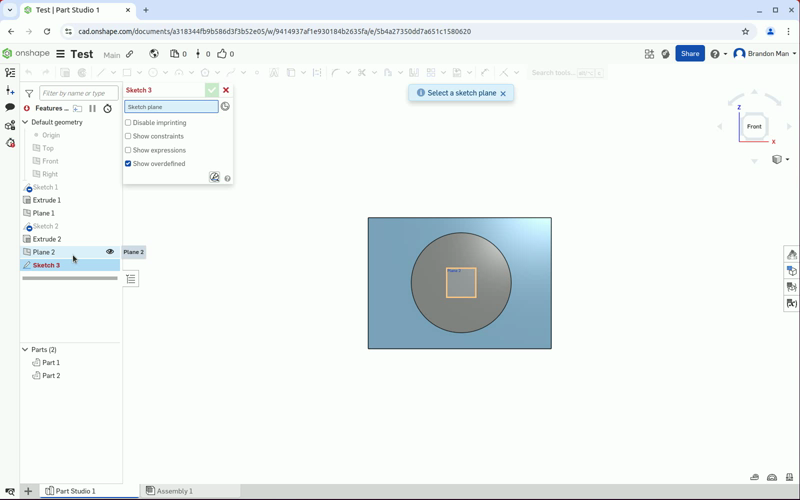
click(73, 254)
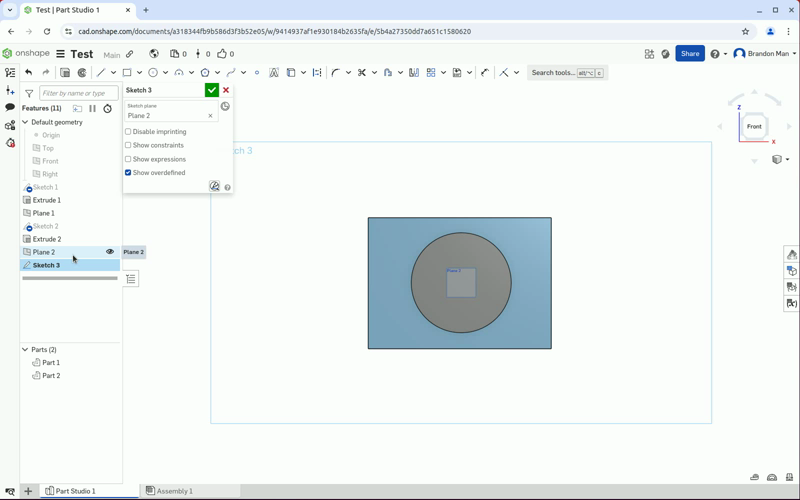
mouse_move(73, 352)
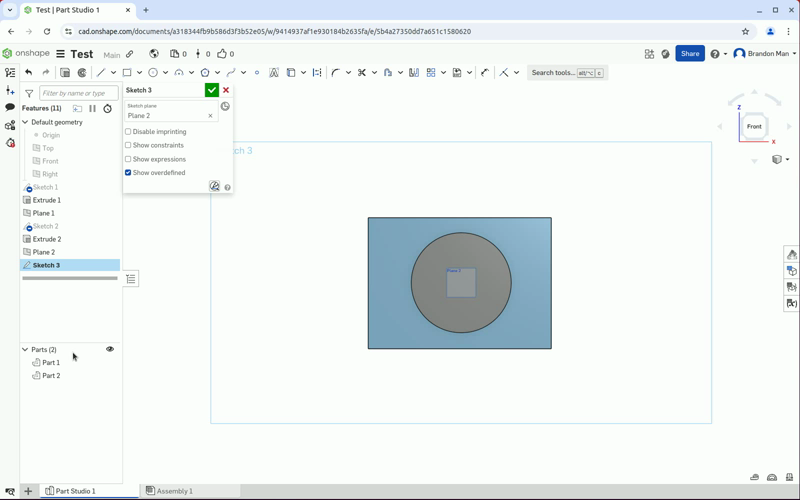
key(y)
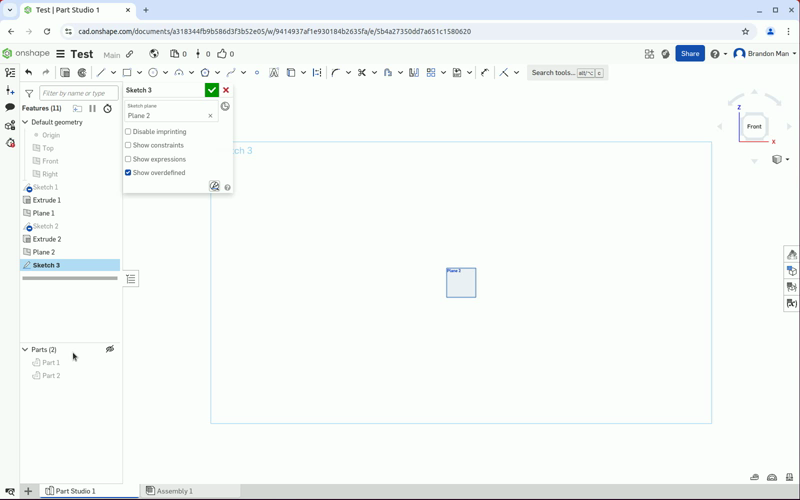
key(c)
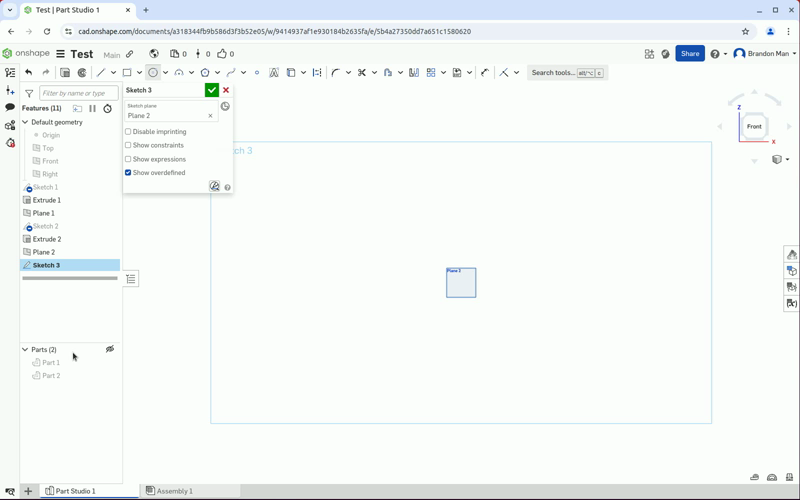
key_down(shift)
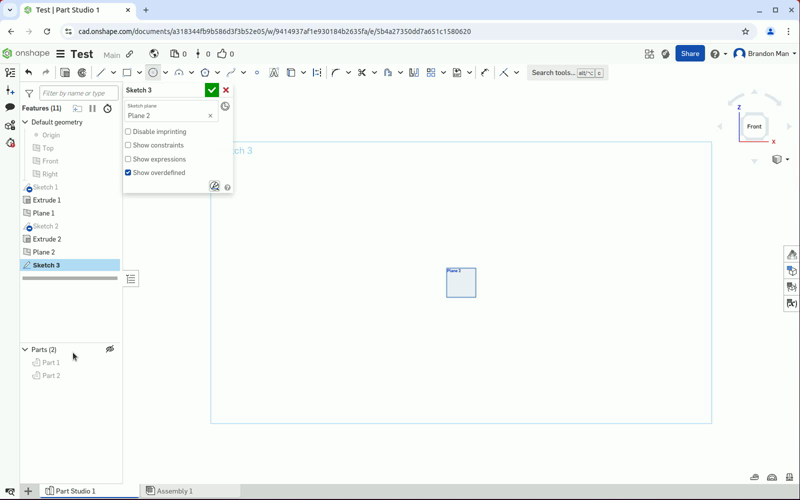
mouse_move(461, 282)
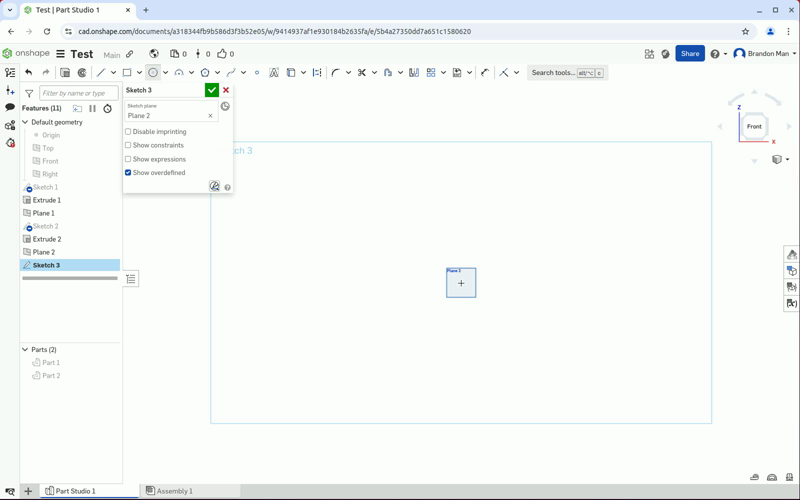
click(461, 282)
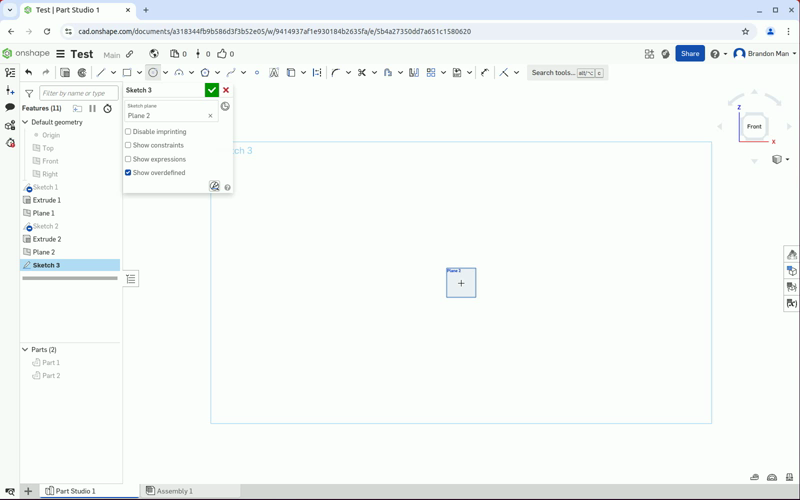
key_up(shift)
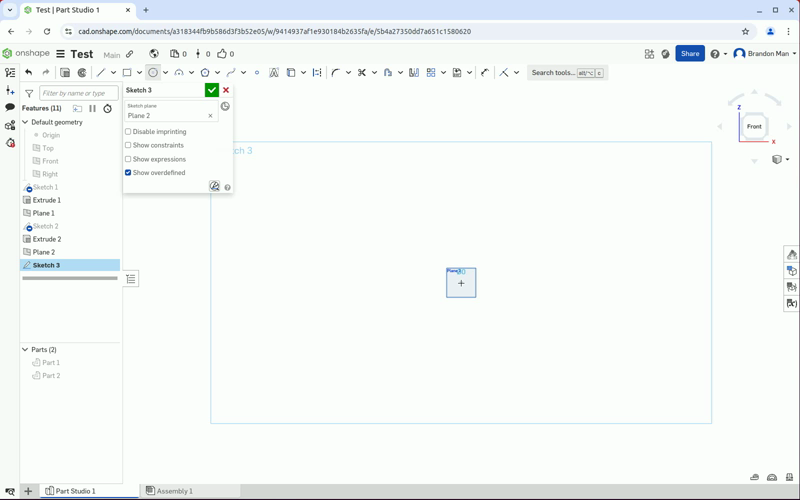
mouse_move(506, 282)
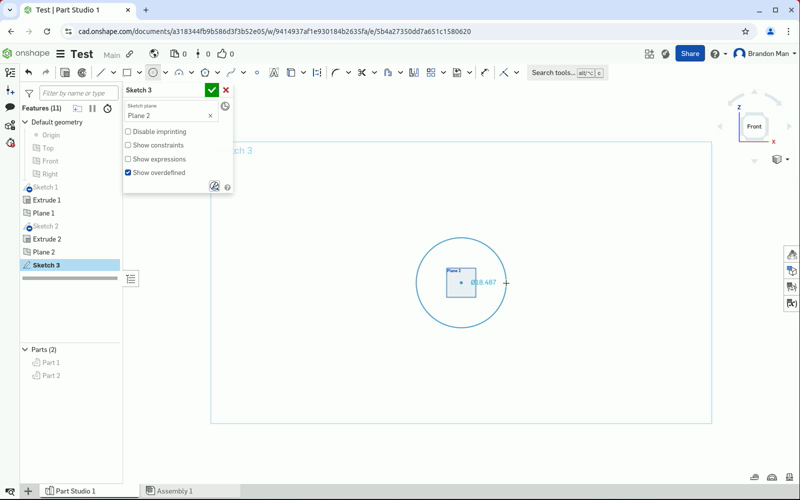
click(506, 282)
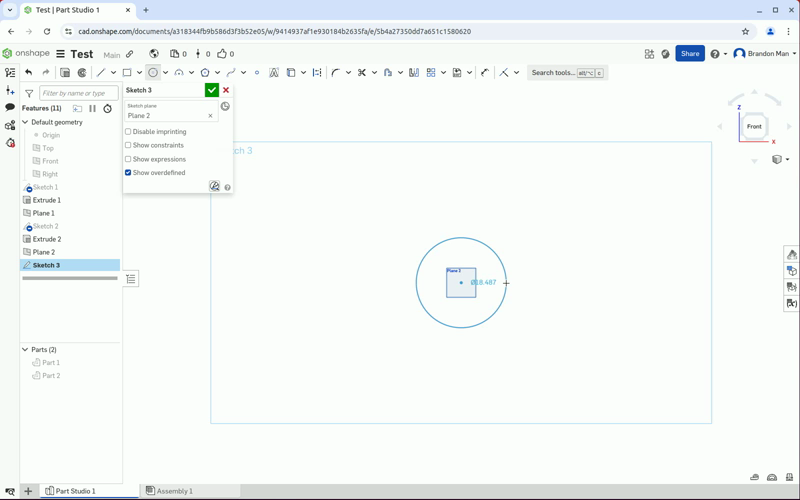
key(esc)
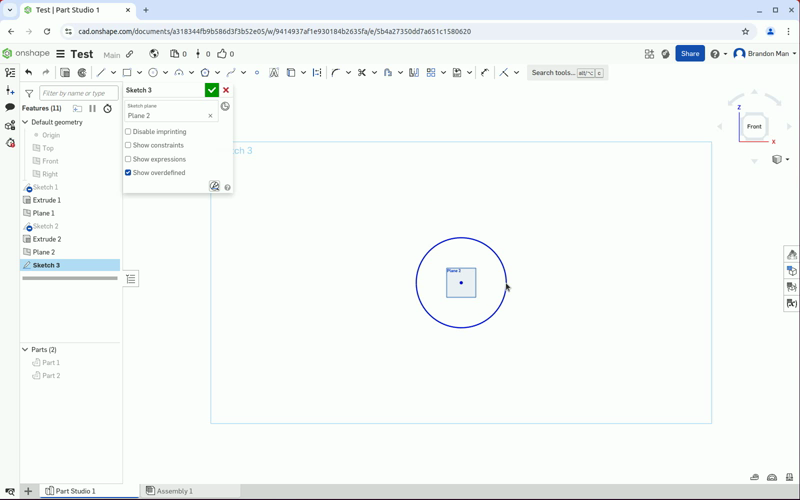
mouse_move(471, 291)
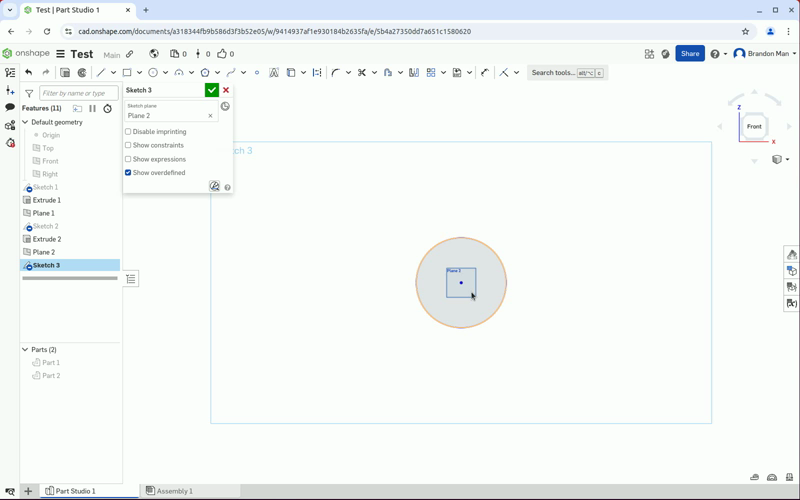
click(471, 291)
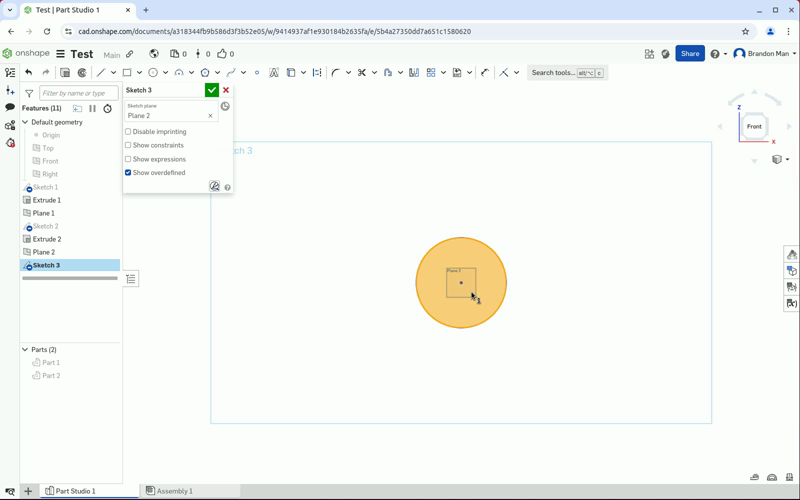
mouse_move(73, 352)
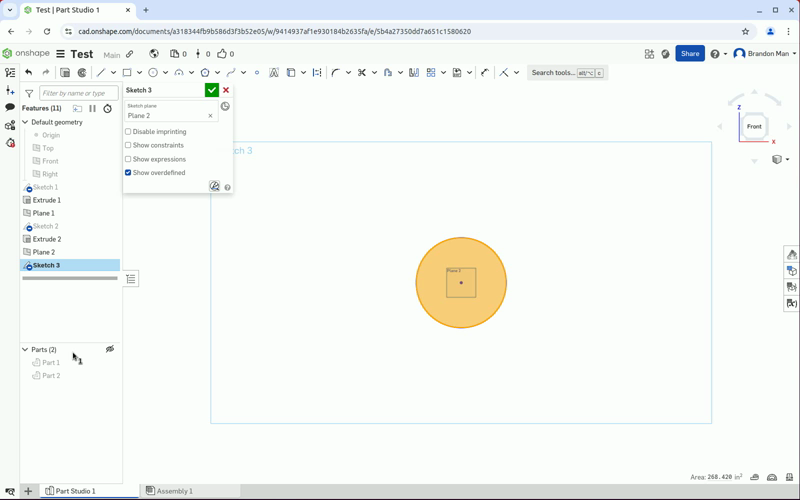
key(shift+y)
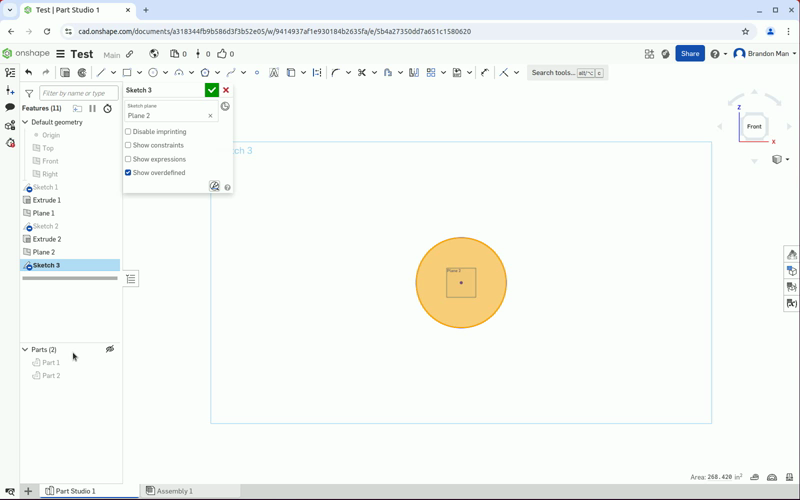
key(shift+e)
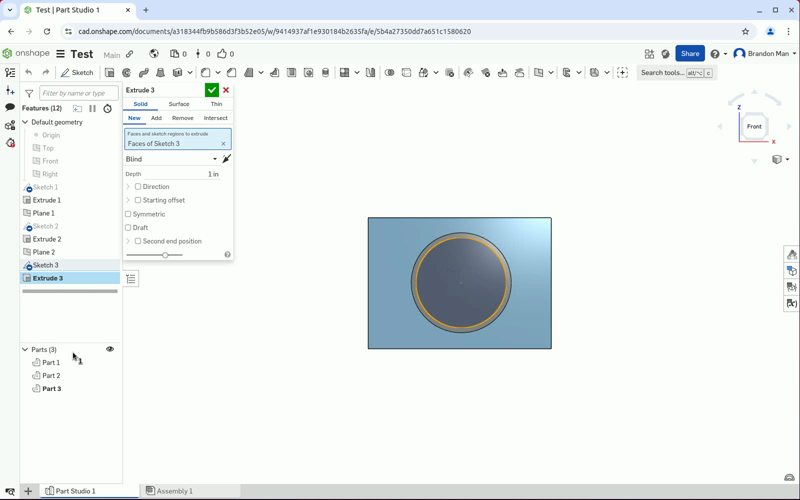
mouse_move(143, 106)
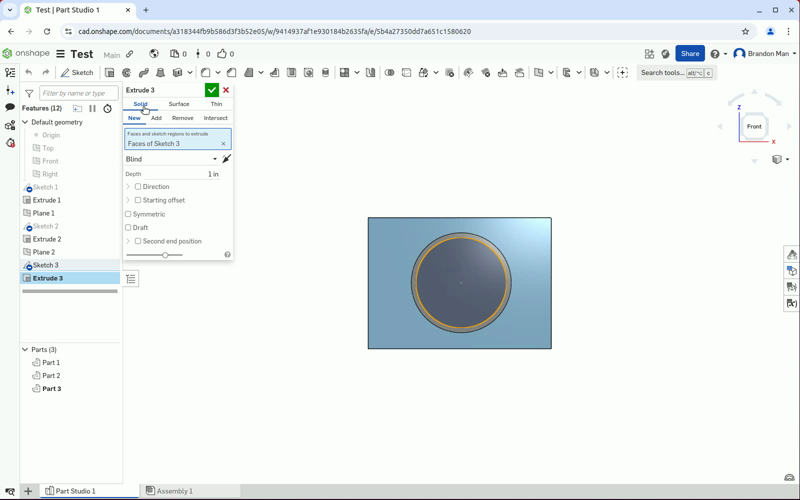
click(143, 106)
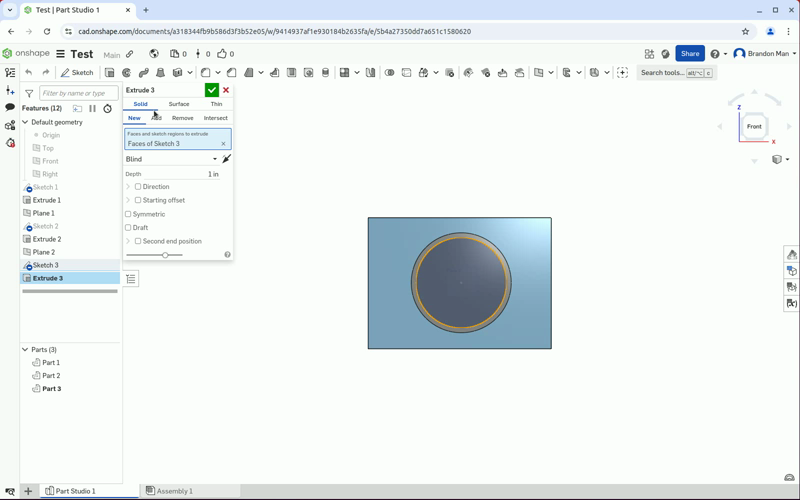
mouse_move(186, 120)
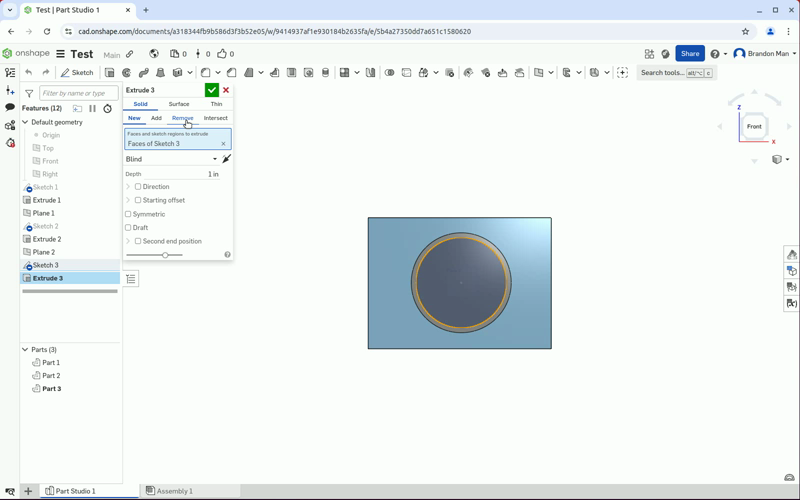
click(186, 120)
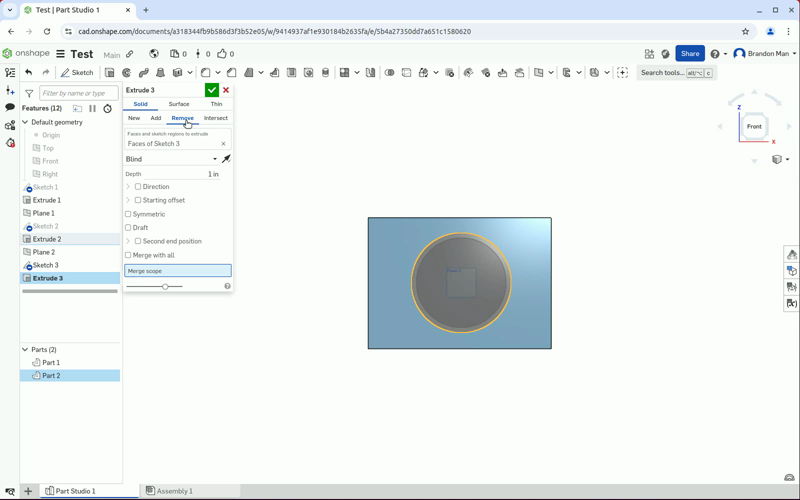
key(tab, 4)
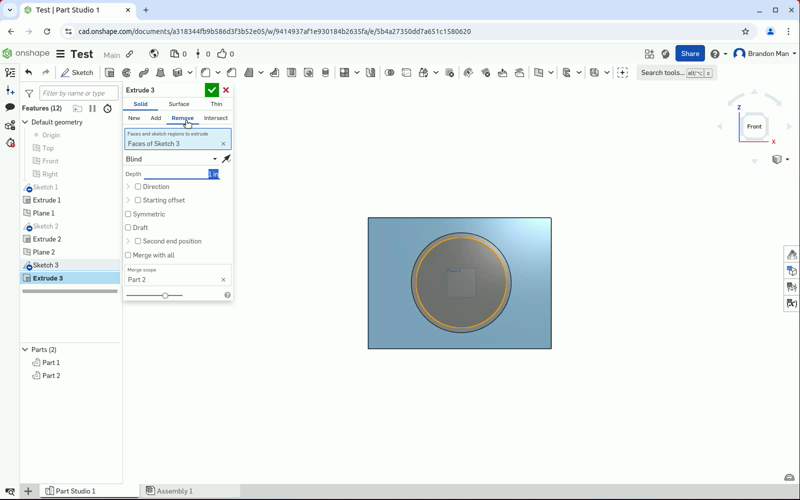
text(29.126)
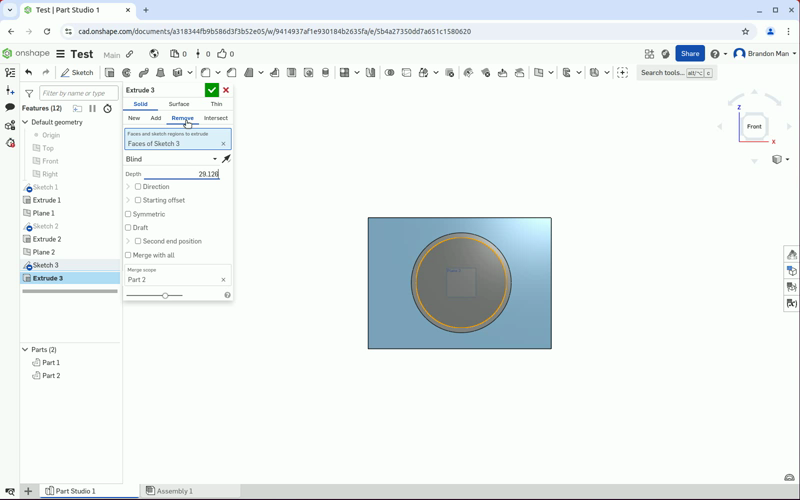
key(tab, 6)
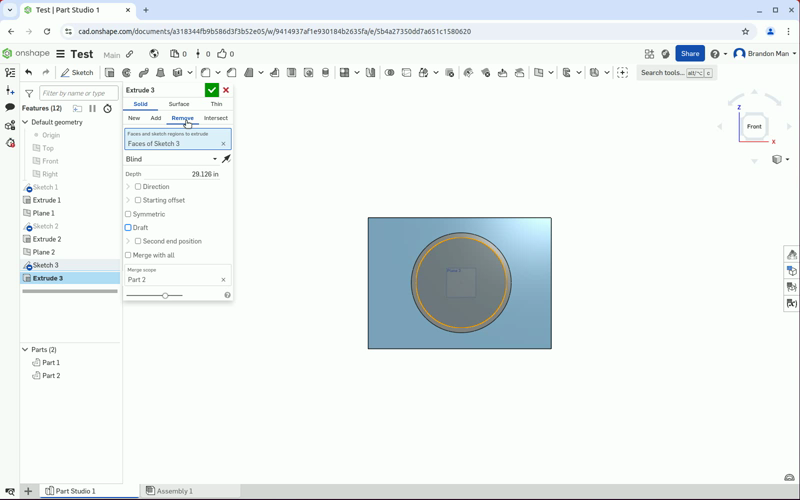
key(space)
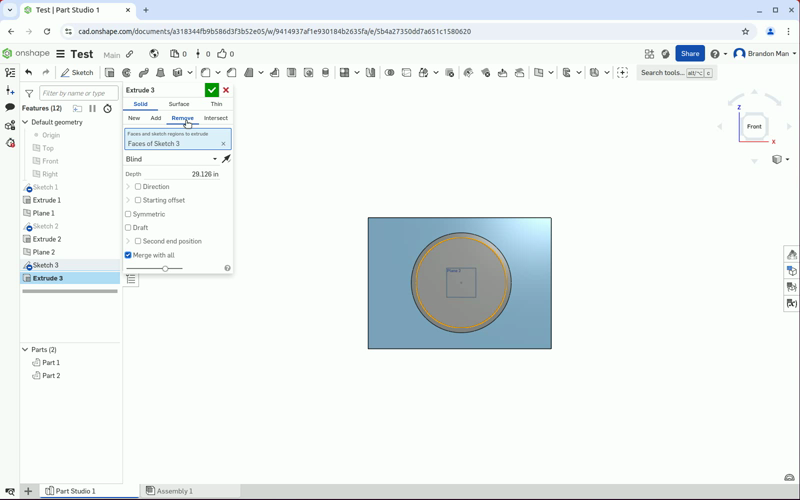
key(enter)
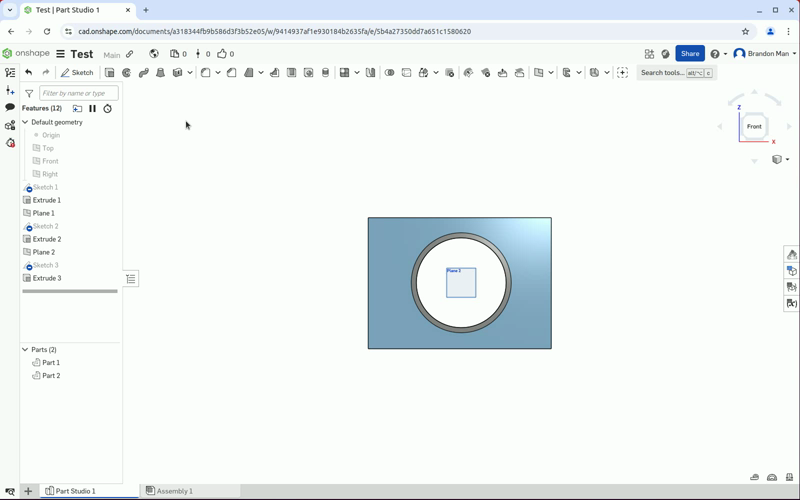
key(shift+h)
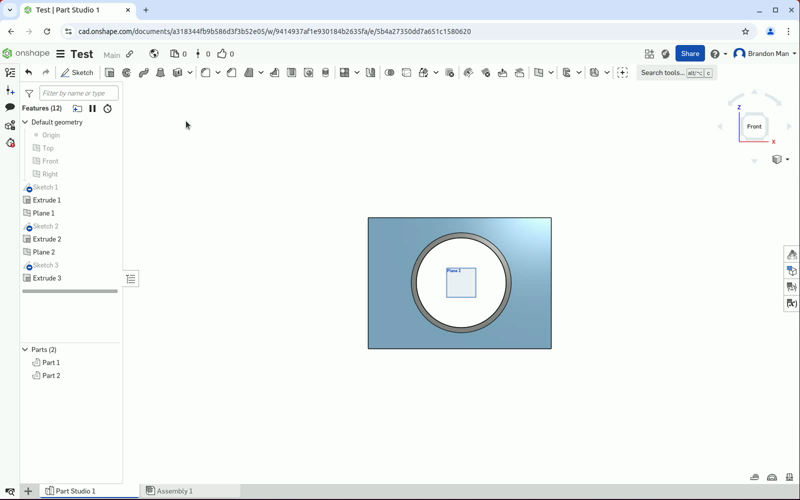
key(shift+h)
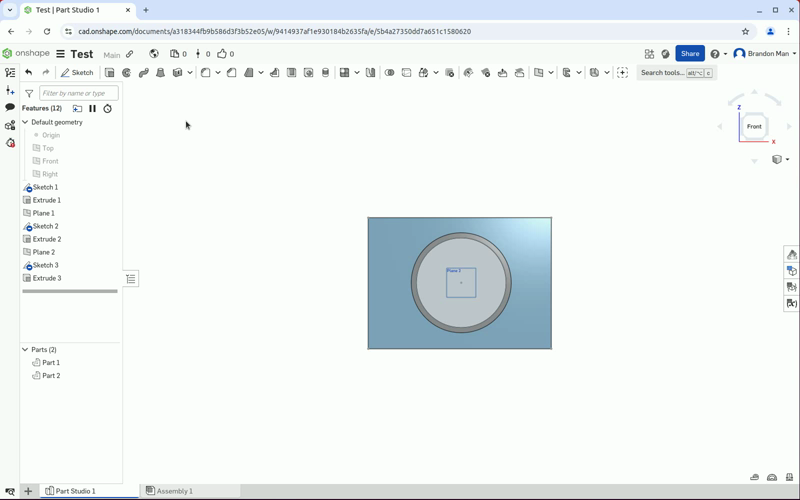
key(shift+7)
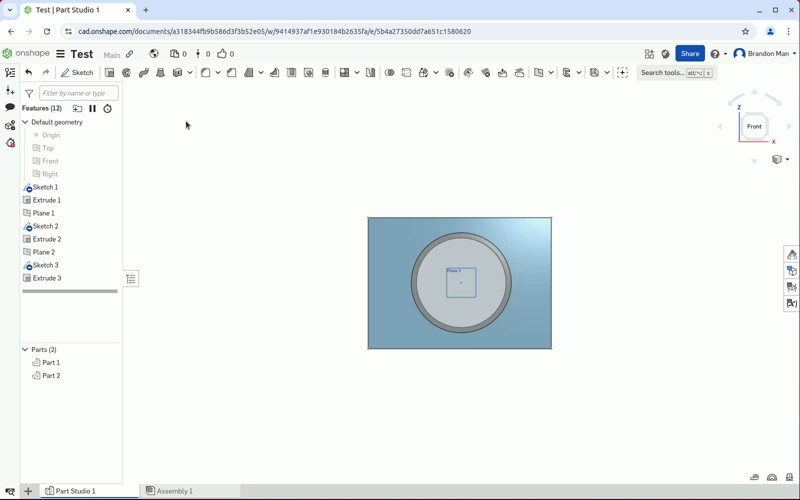
key(left, 2)
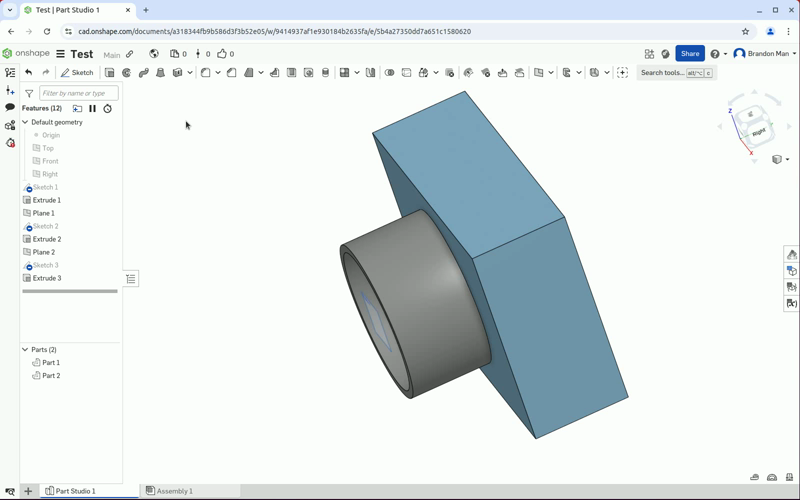
key(down, 2)
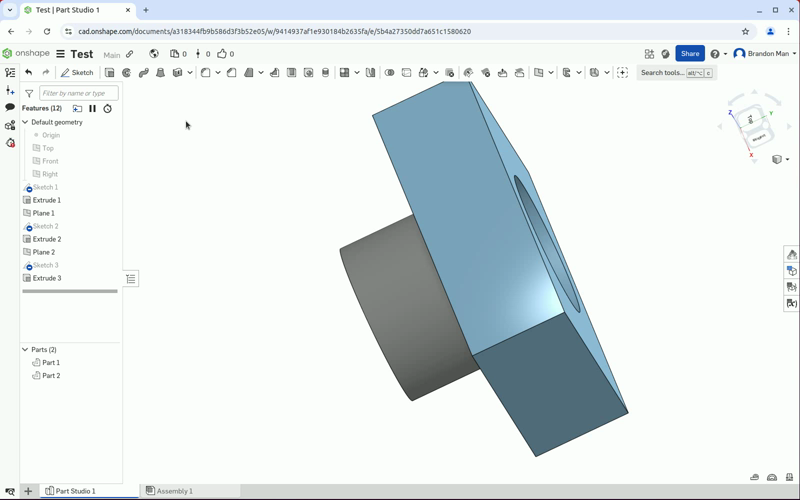
key(up, 2)
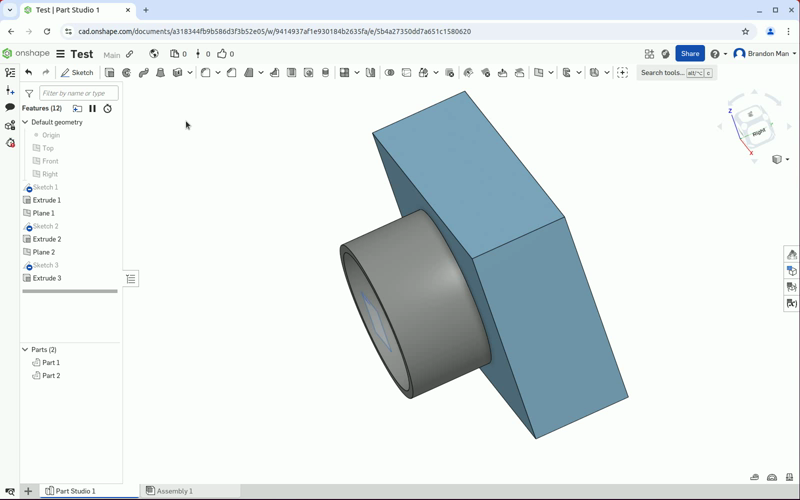
key(right, 2)
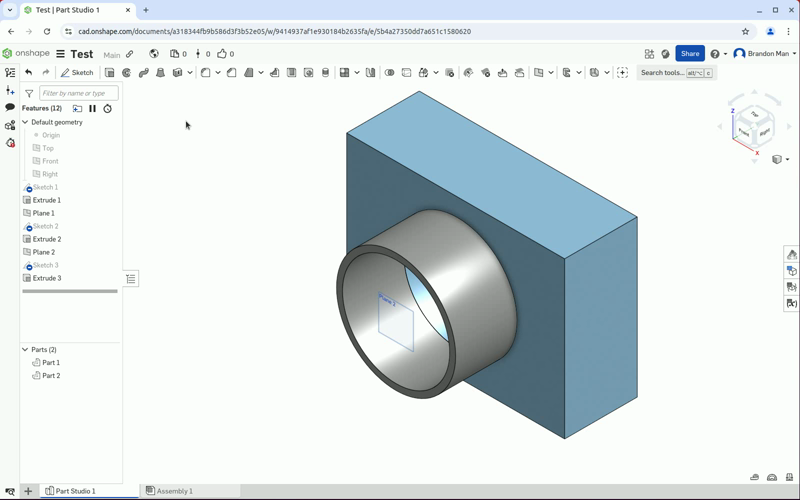
mouse_move(73, 189)
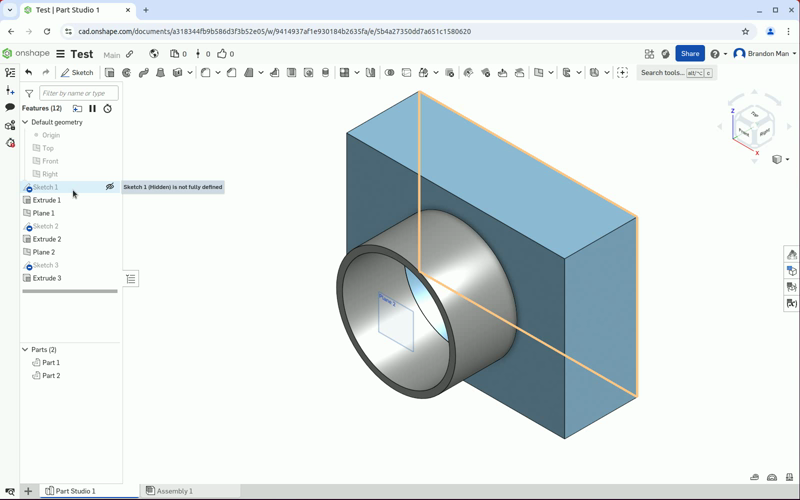
click(73, 189)